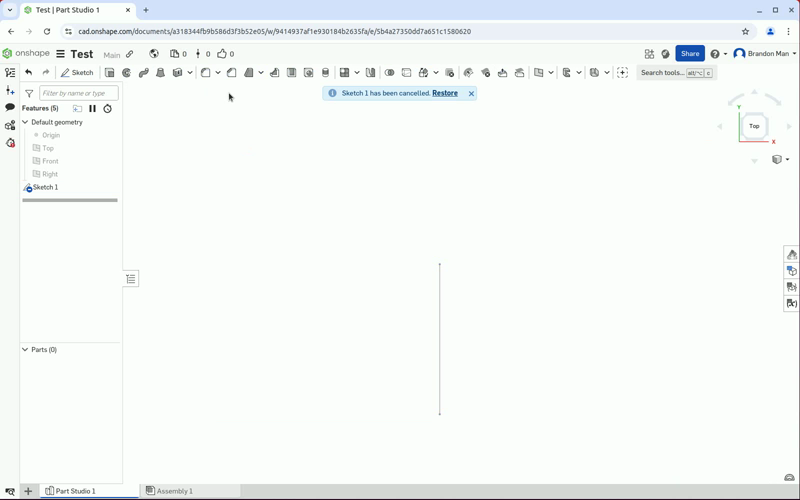
key(shift+h)
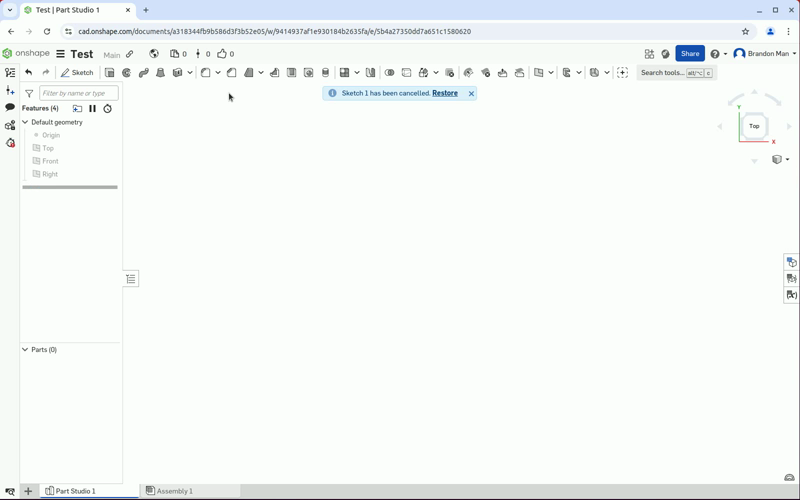
mouse_move(73, 352)
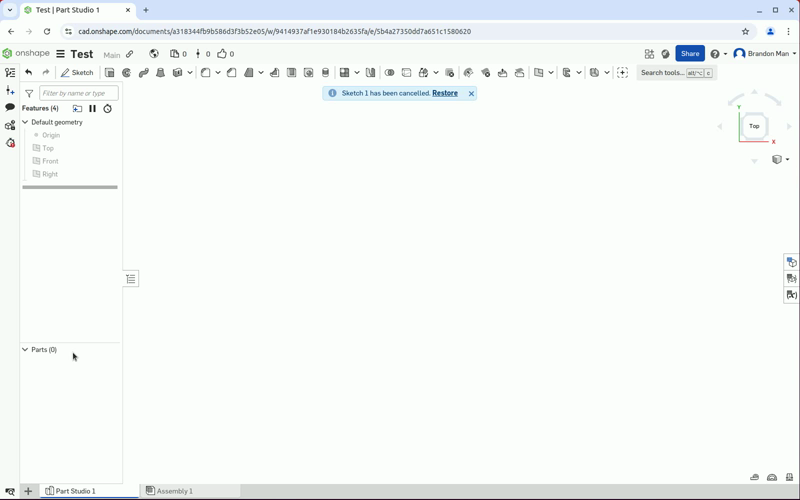
key(y)
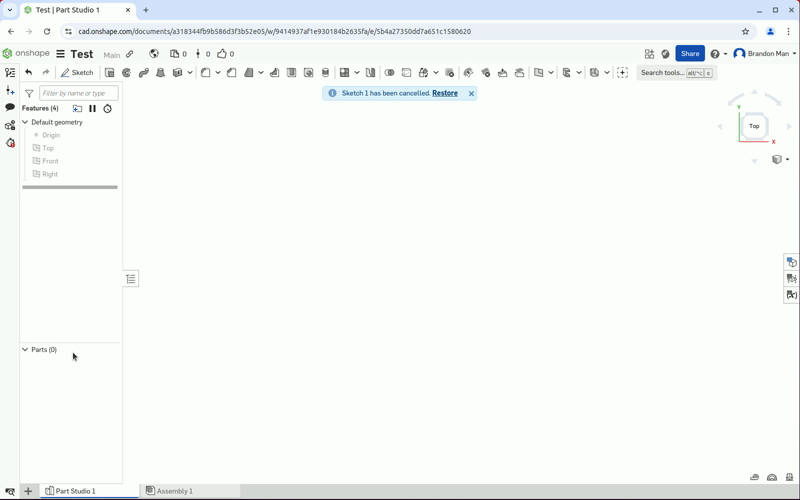
key(shift+p)
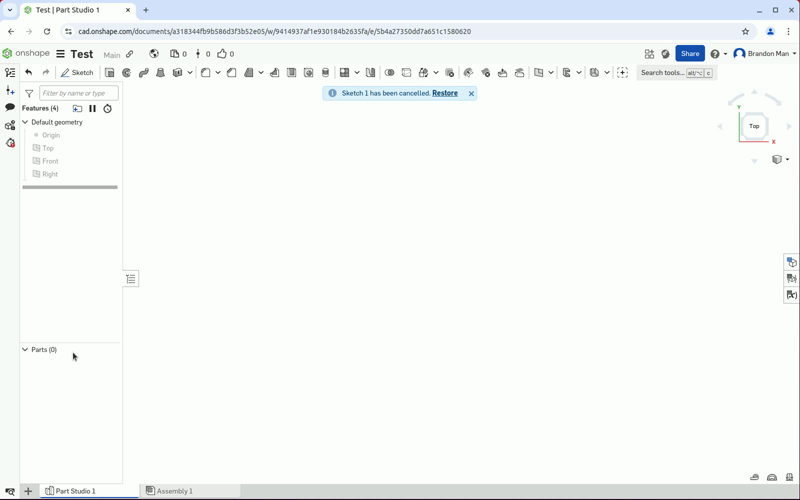
key(space)
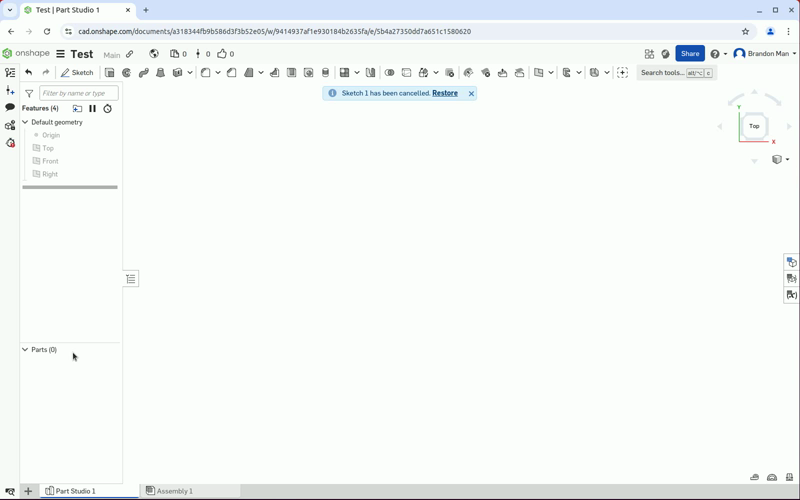
key_down(shift)
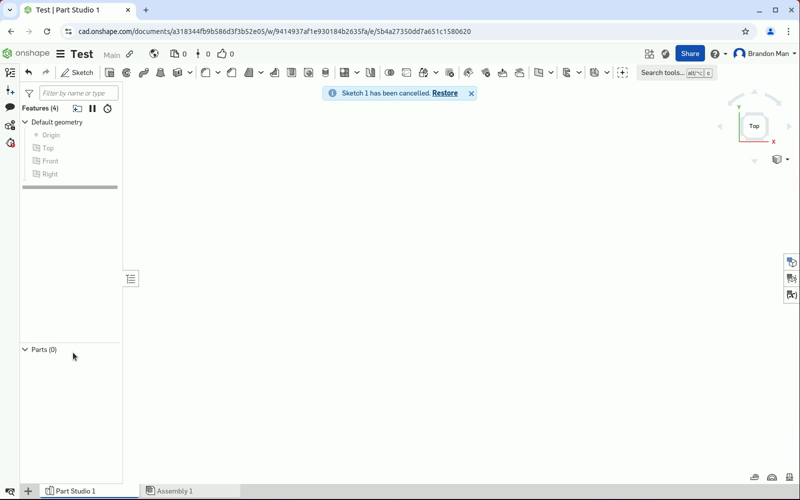
key(up)
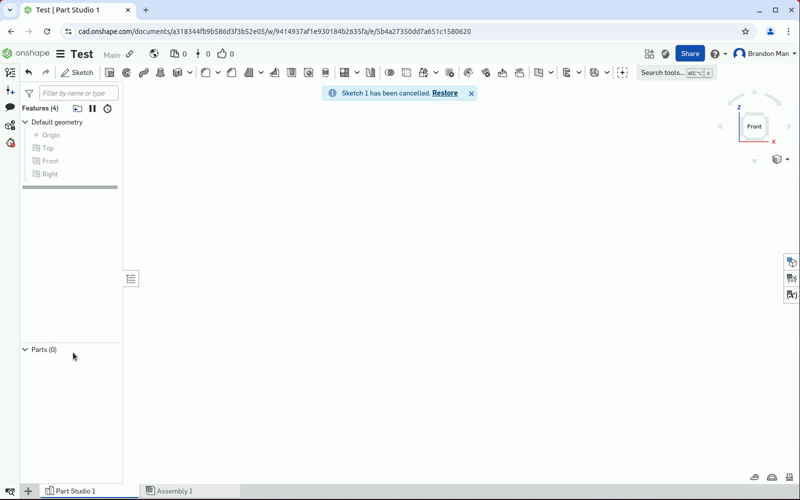
key_up(shift)
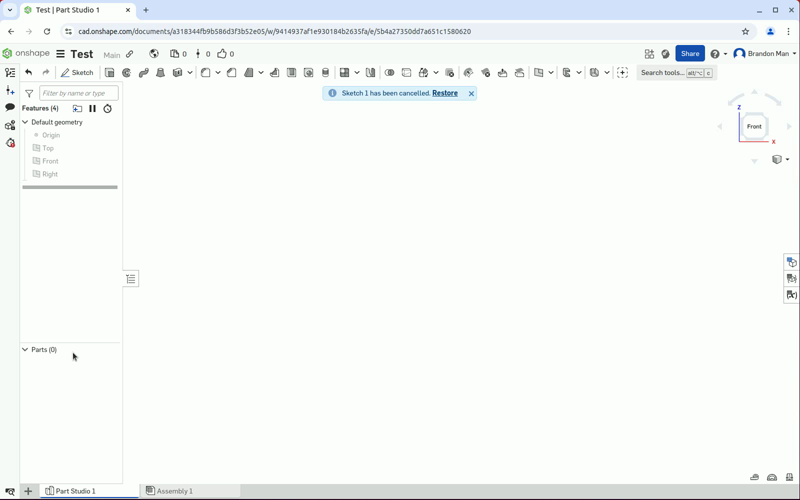
mouse_move(73, 352)
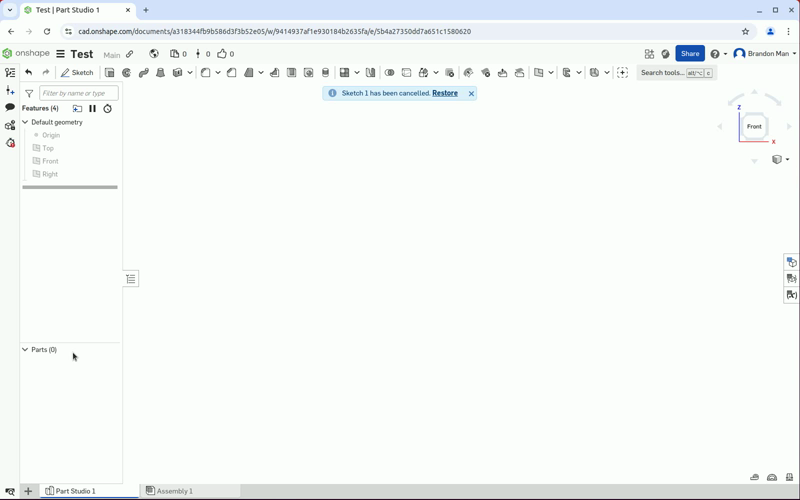
key(shift+y)
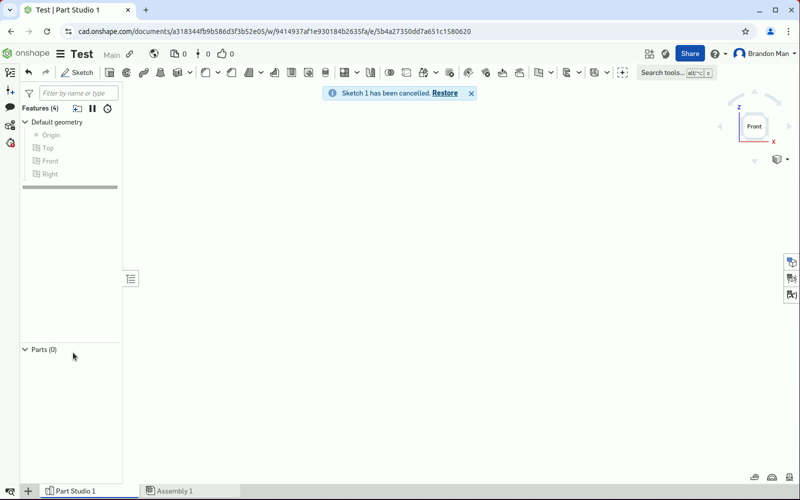
key(shift+s)
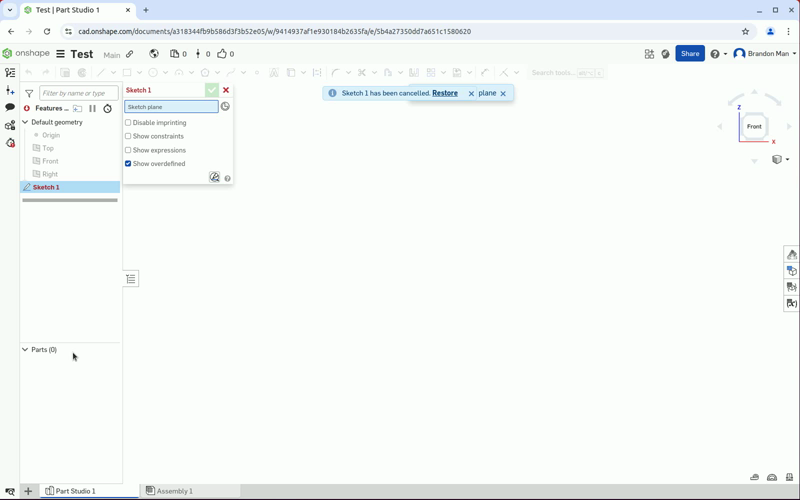
mouse_move(73, 163)
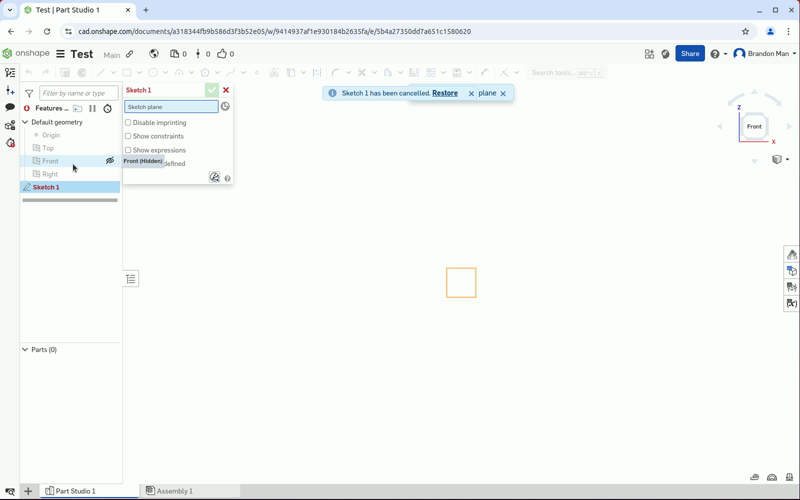
click(73, 163)
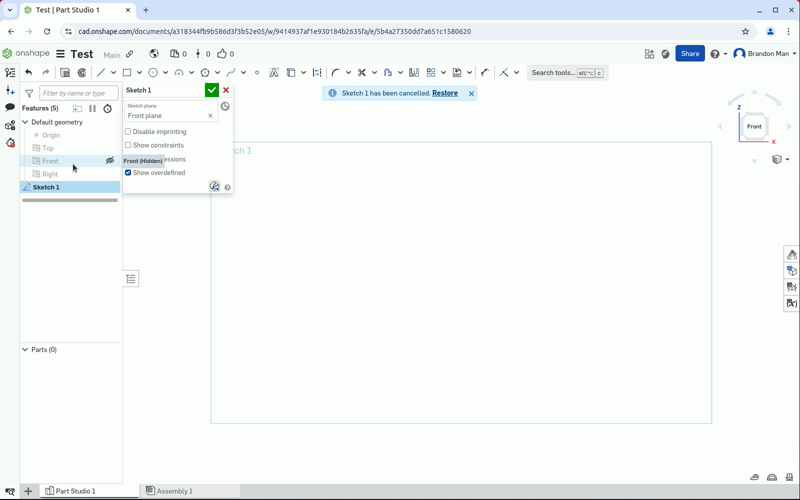
mouse_move(73, 352)
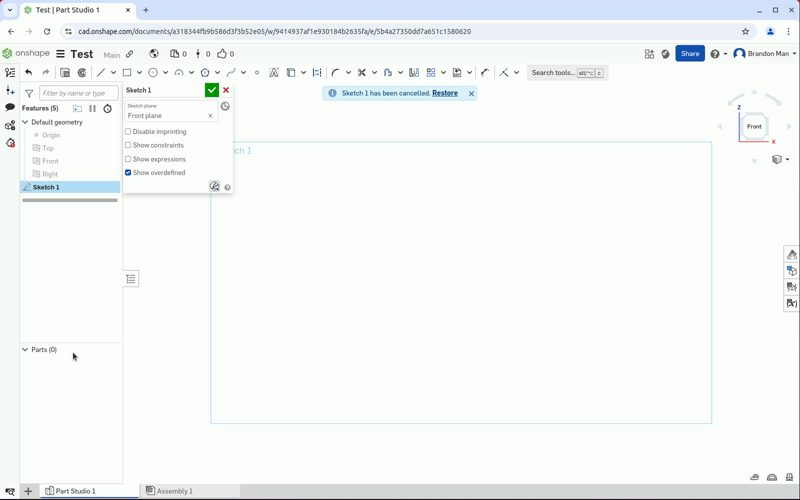
key(y)
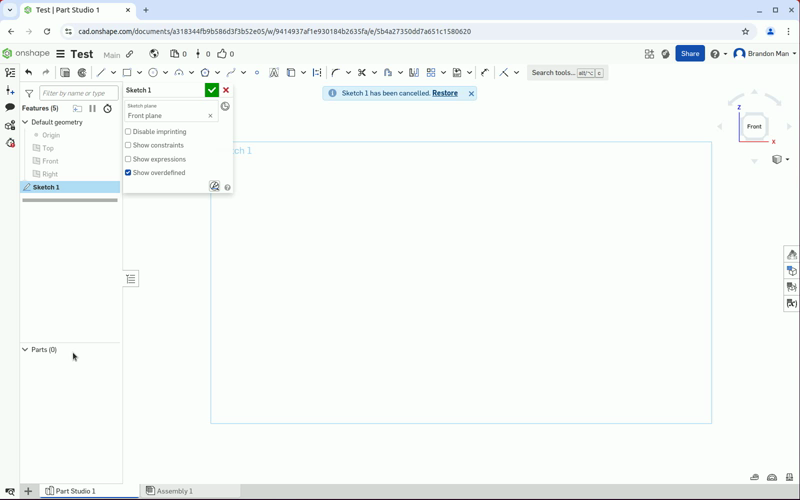
key(l)
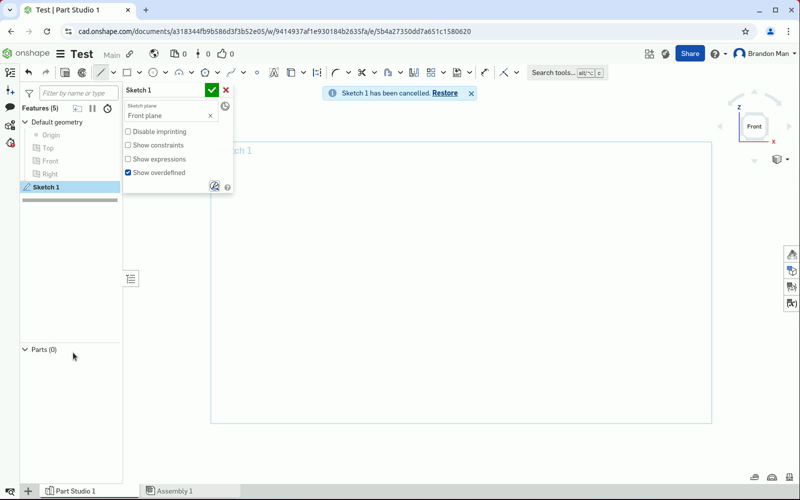
key_down(shift)
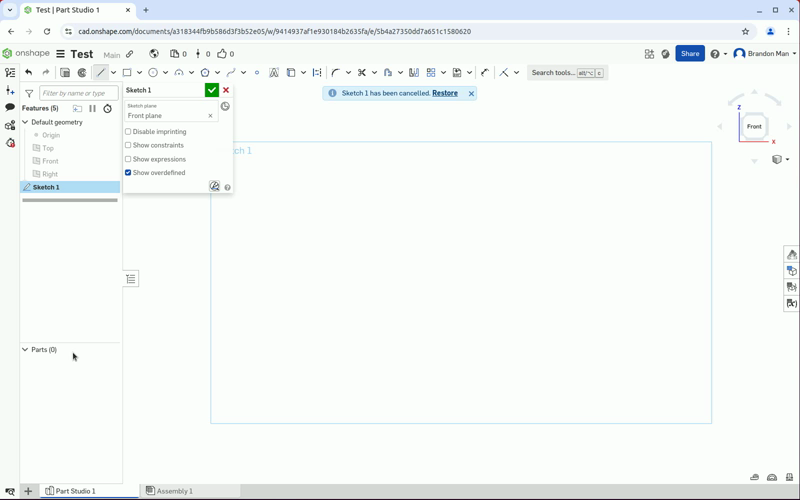
mouse_move(392, 278)
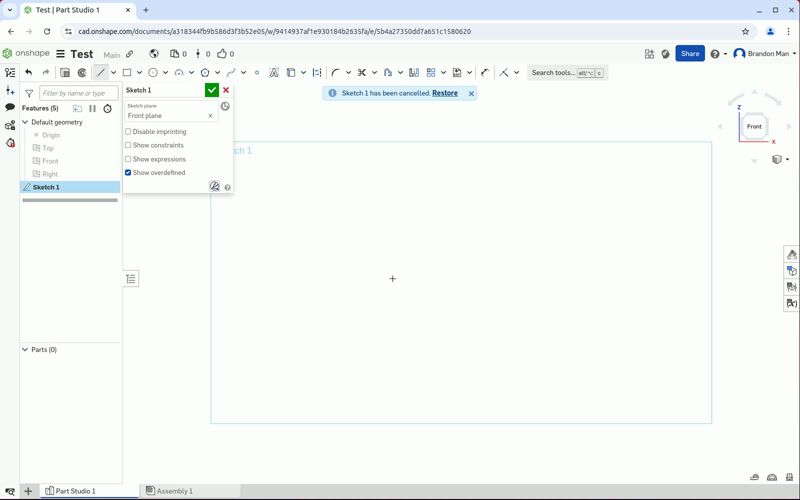
click(392, 278)
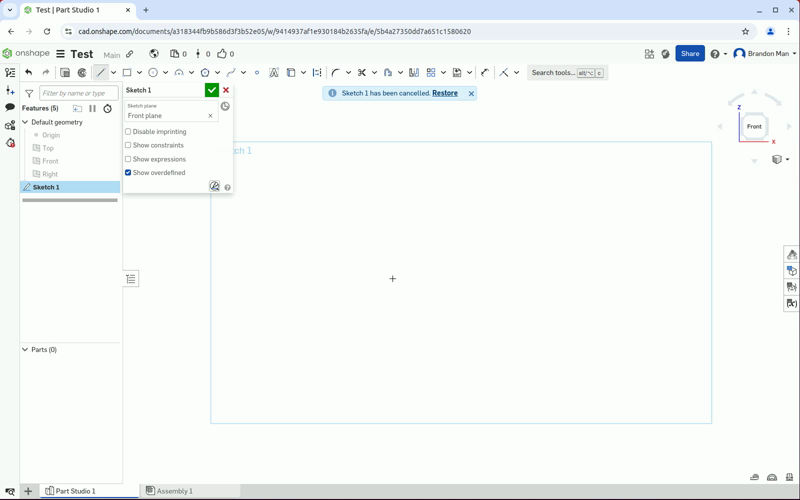
key_up(shift)
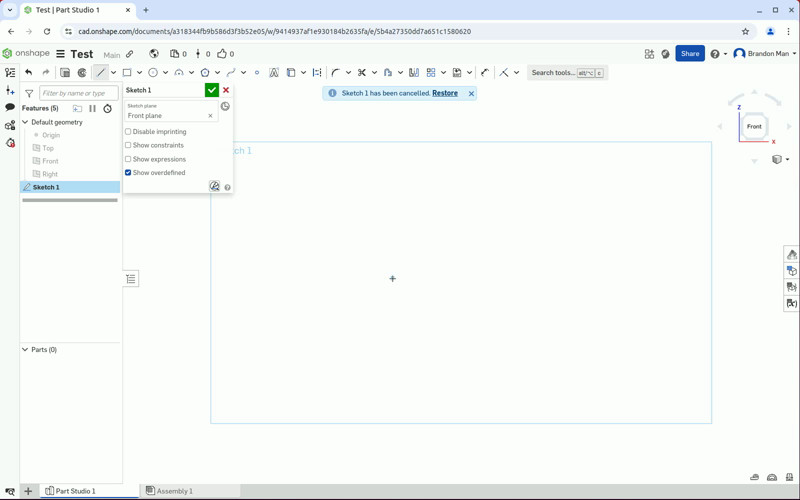
key_down(shift)
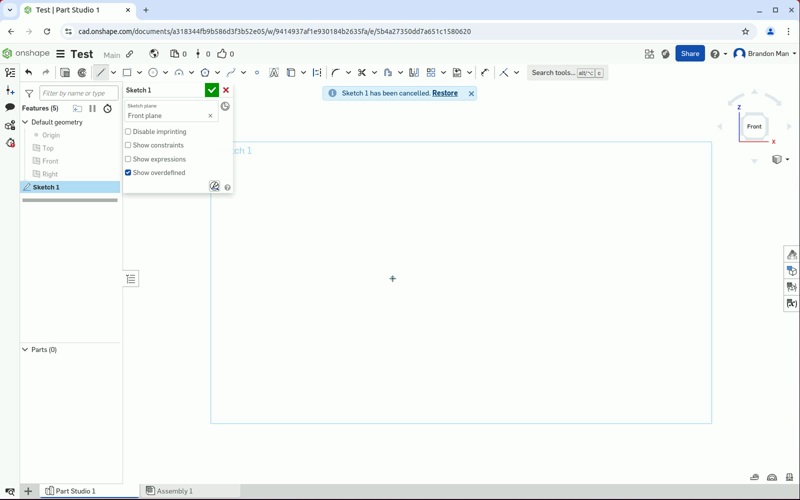
mouse_move(529, 278)
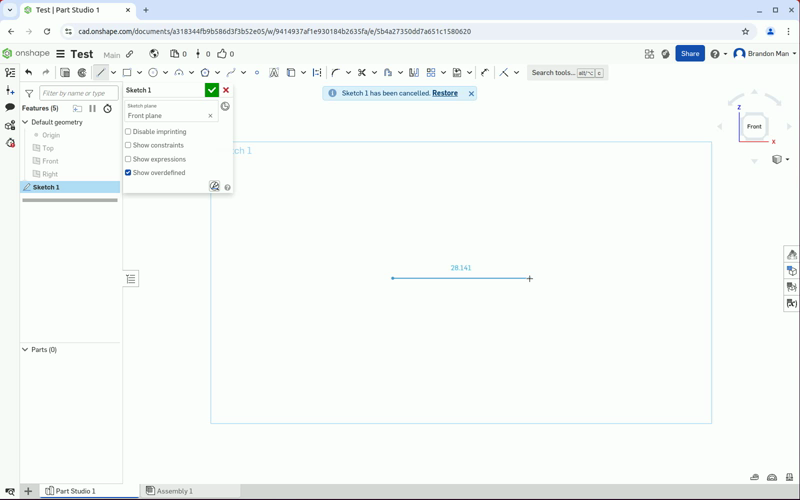
click(529, 278)
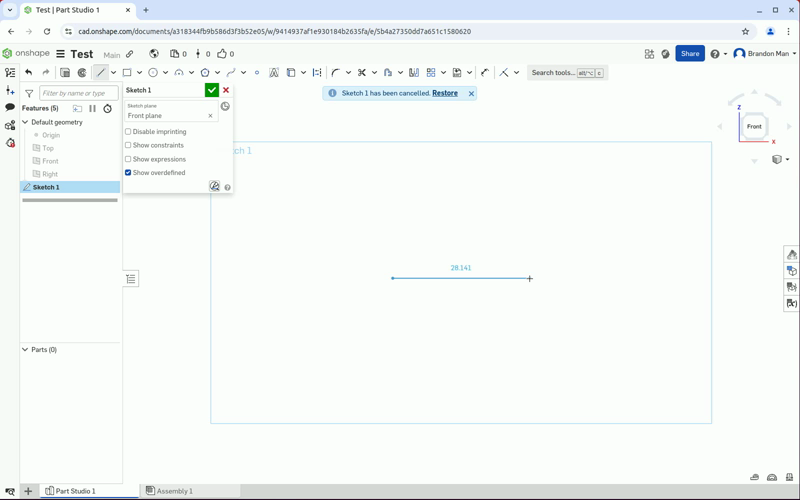
key_up(shift)
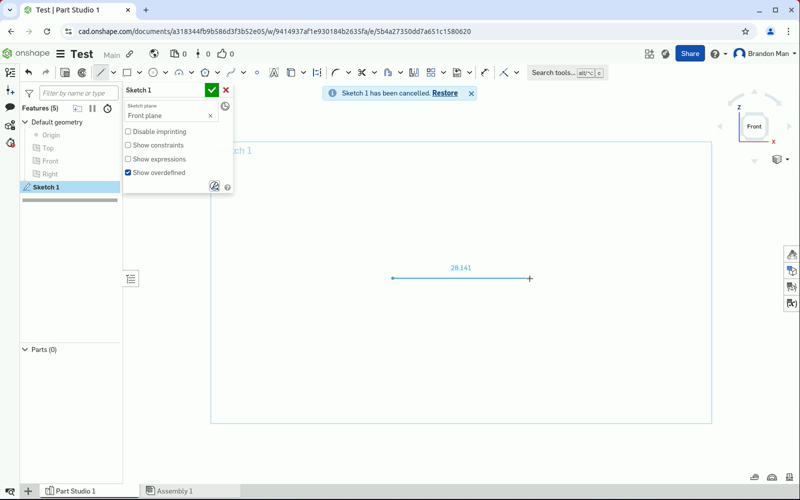
key_down(shift)
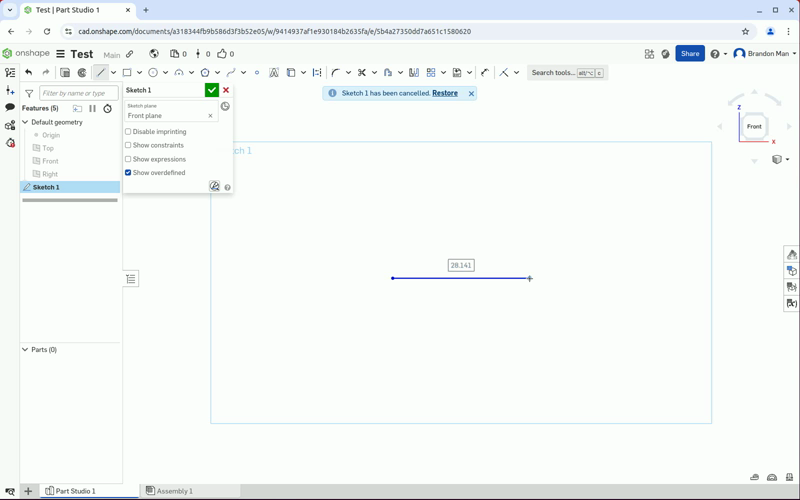
mouse_move(559, 278)
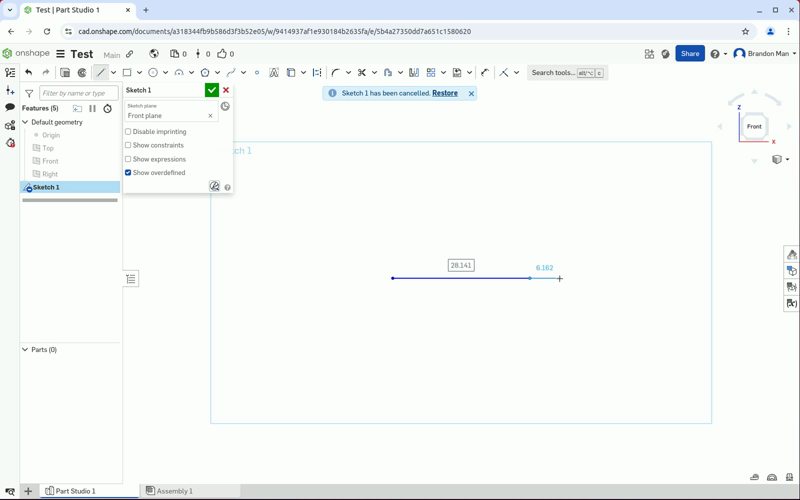
mouse_move(555, 278)
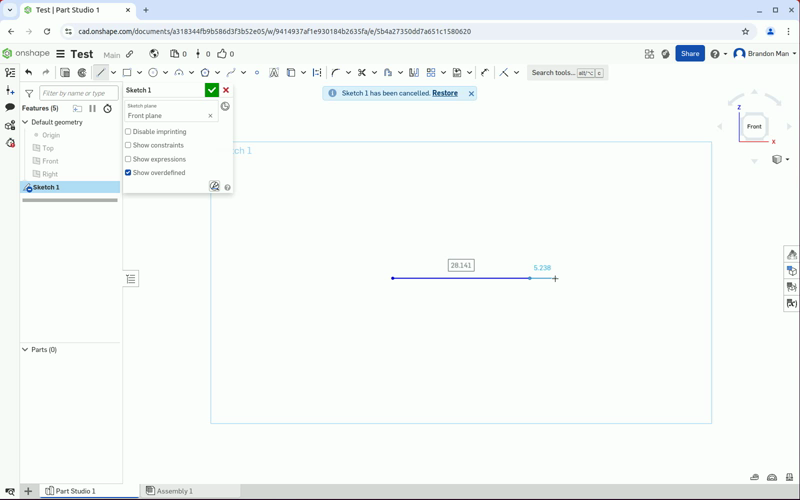
click(555, 278)
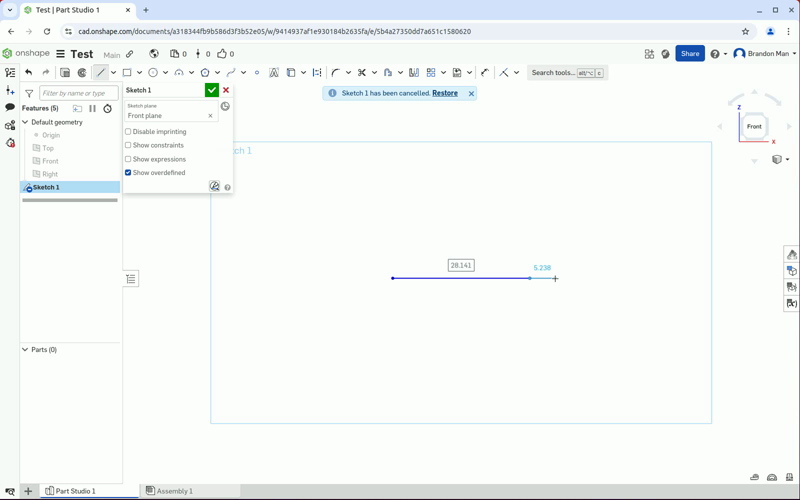
key_up(shift)
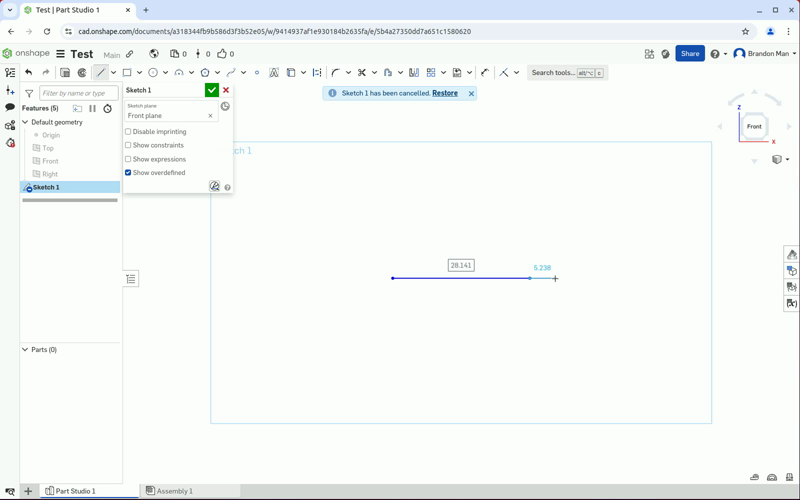
key_down(shift)
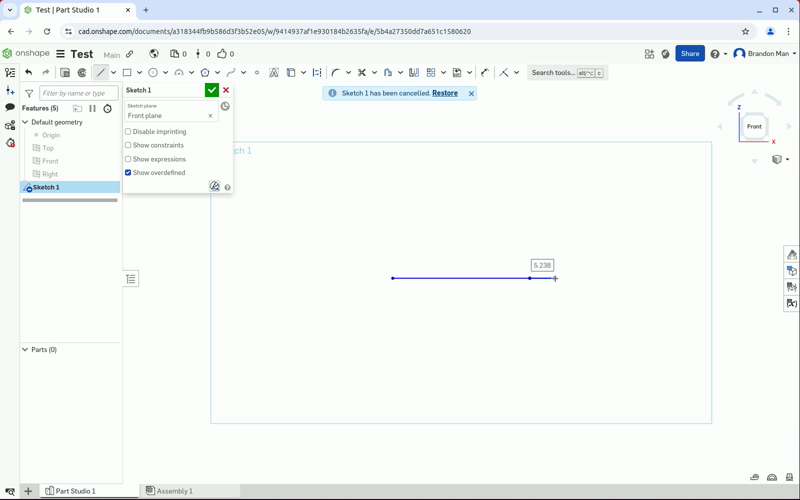
mouse_move(585, 278)
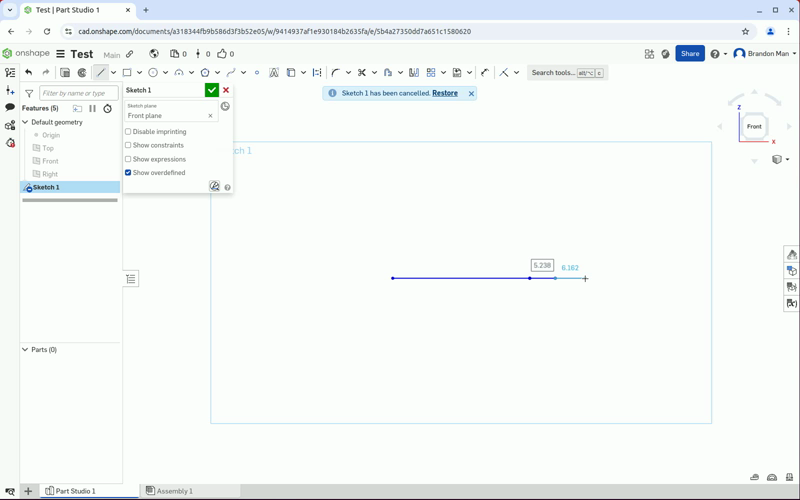
mouse_move(555, 223)
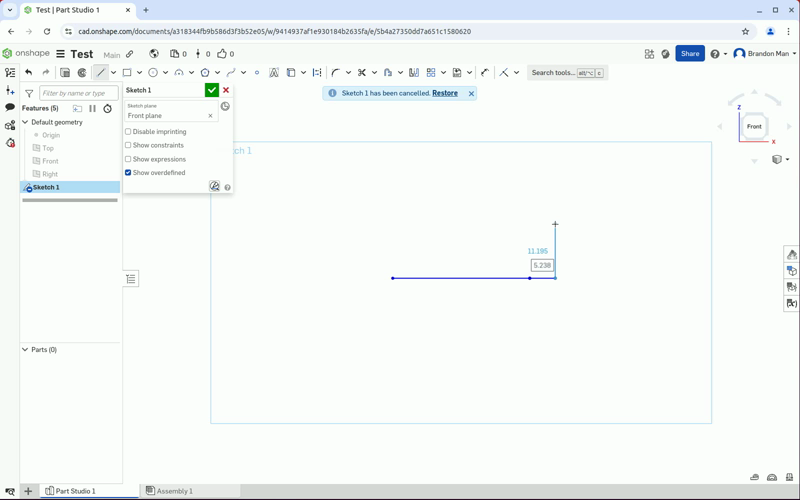
click(555, 223)
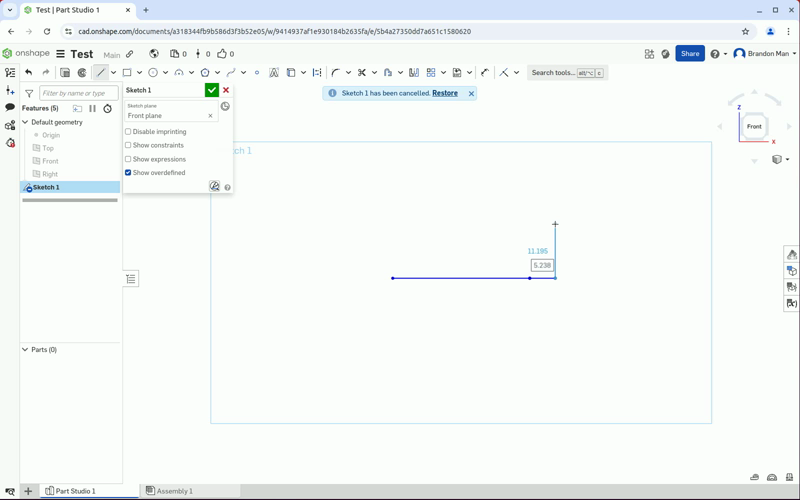
key_up(shift)
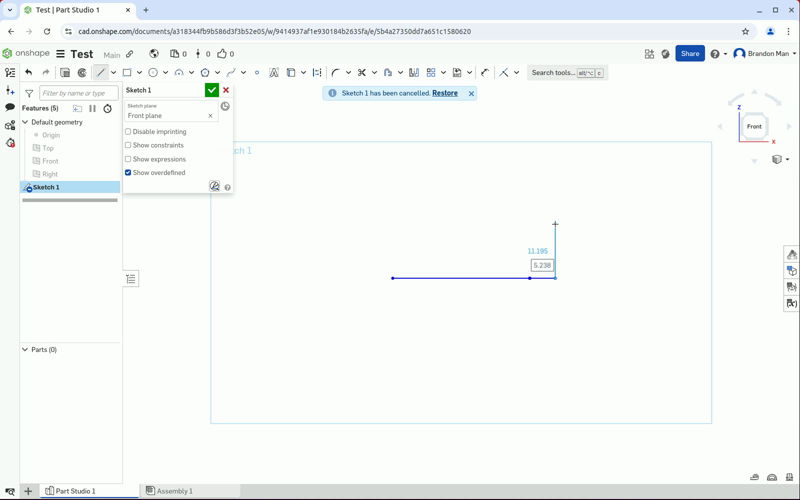
key_down(shift)
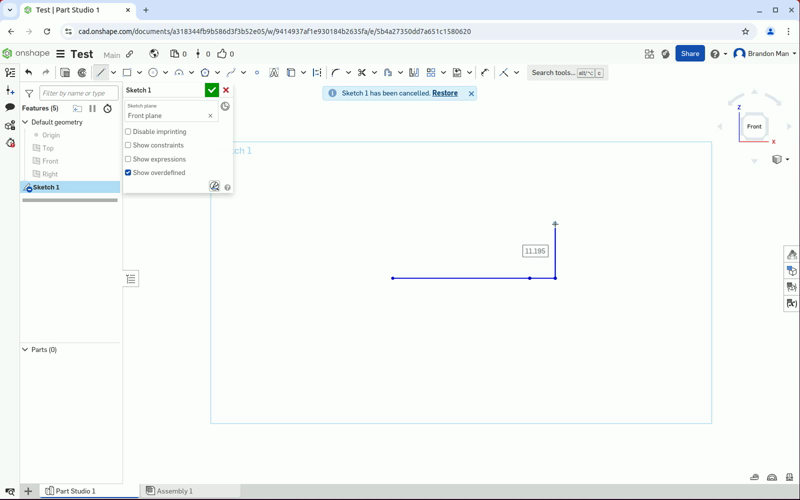
mouse_move(585, 223)
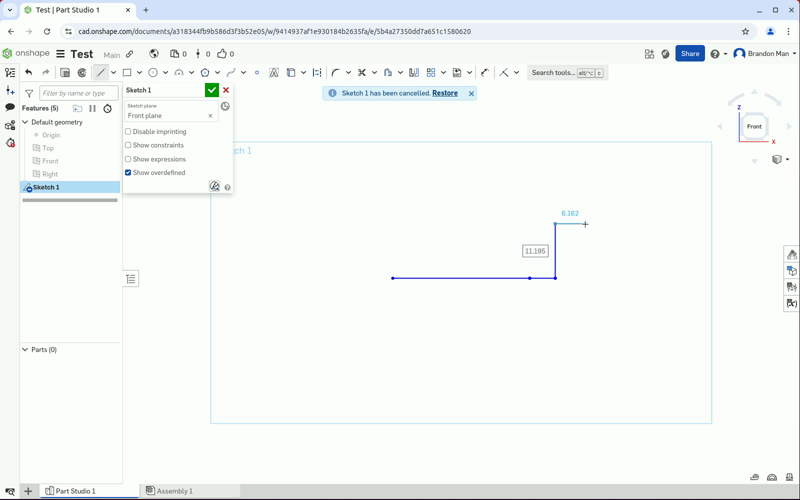
mouse_move(541, 191)
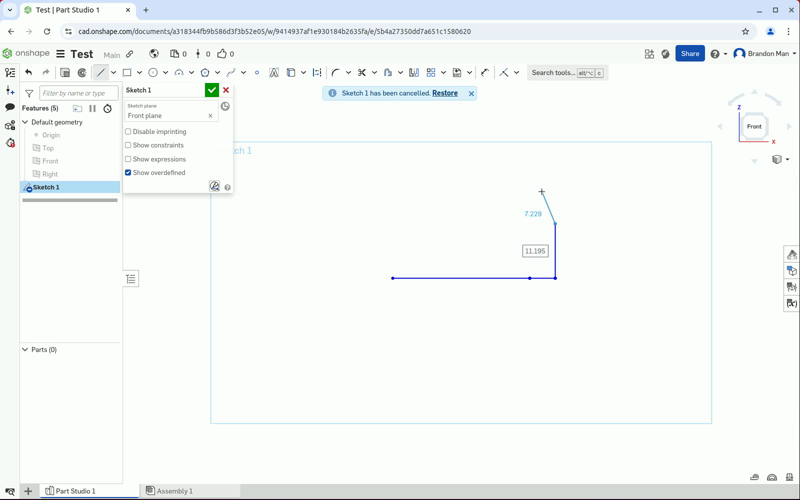
click(541, 191)
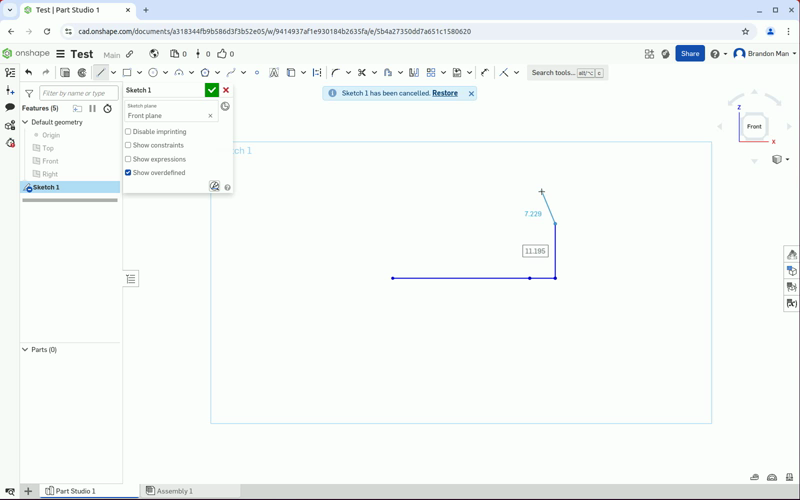
key_up(shift)
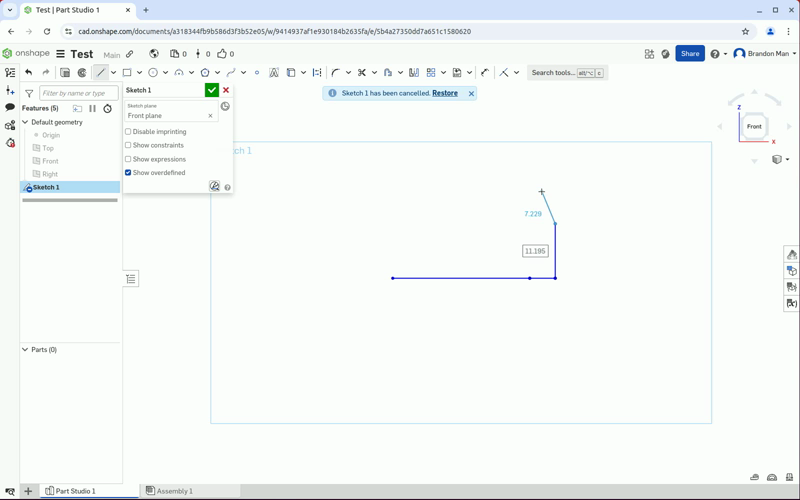
key_down(shift)
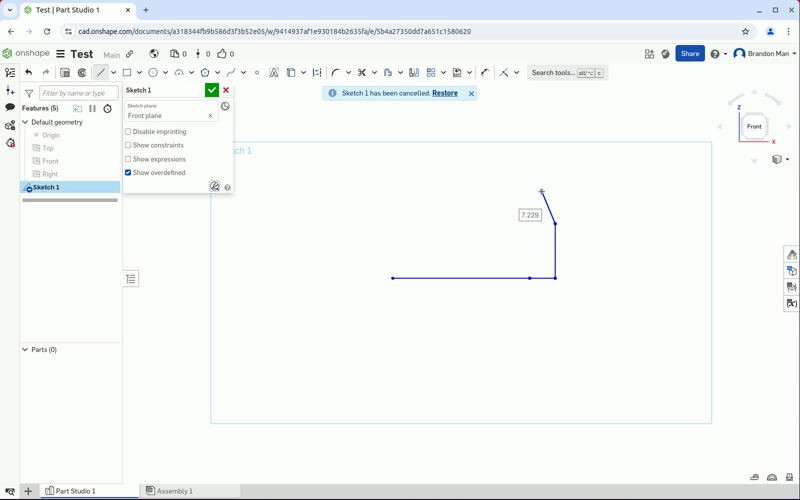
mouse_move(571, 191)
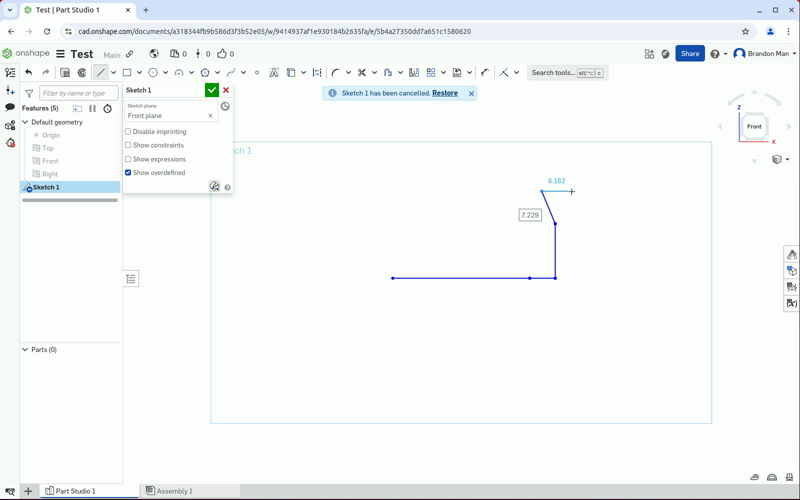
mouse_move(521, 191)
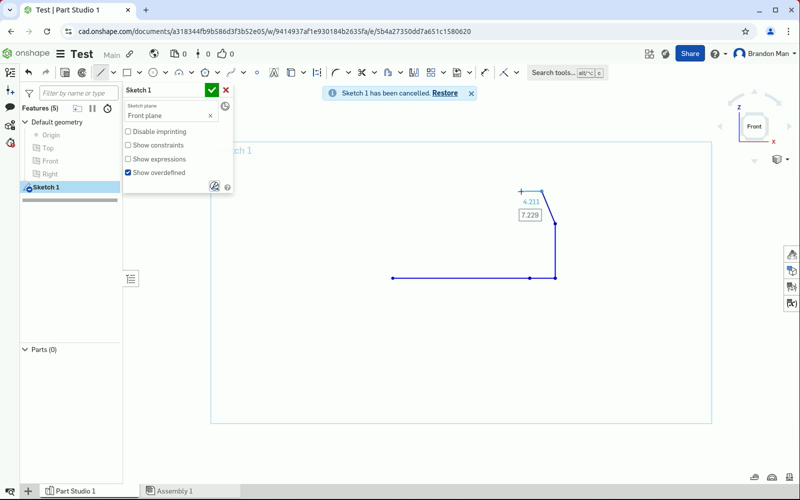
click(521, 191)
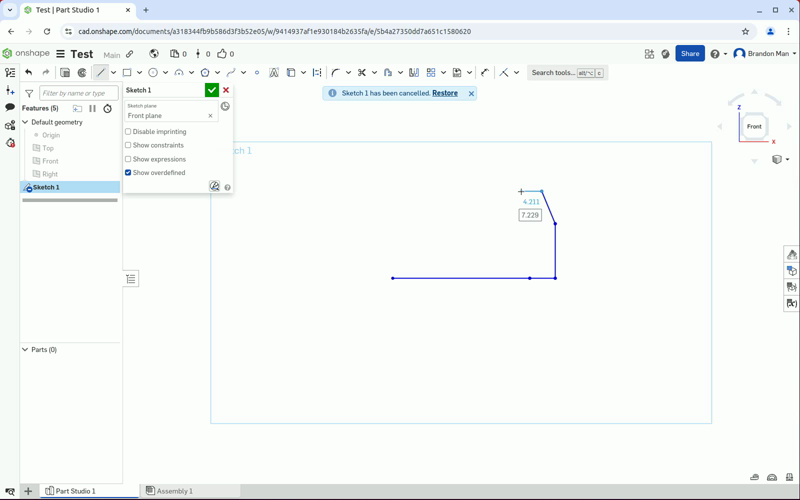
key_up(shift)
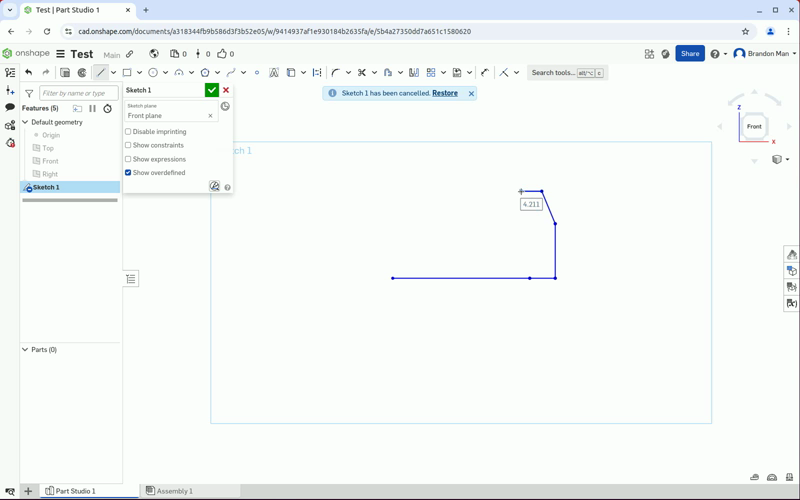
key_down(shift)
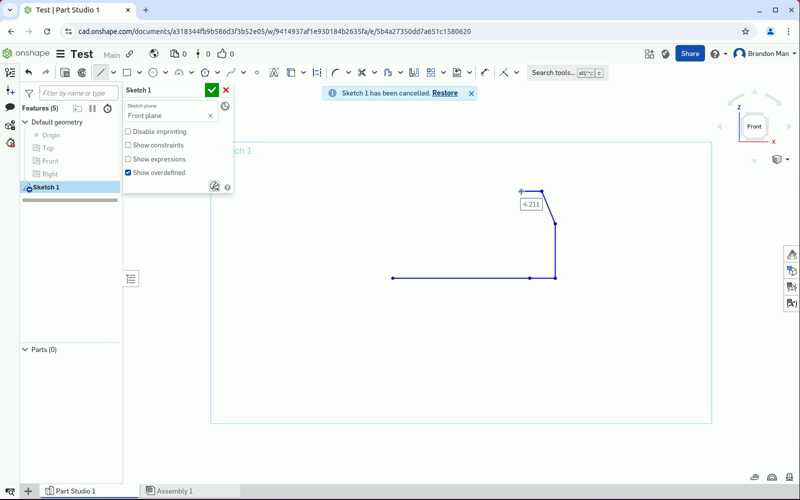
mouse_move(551, 191)
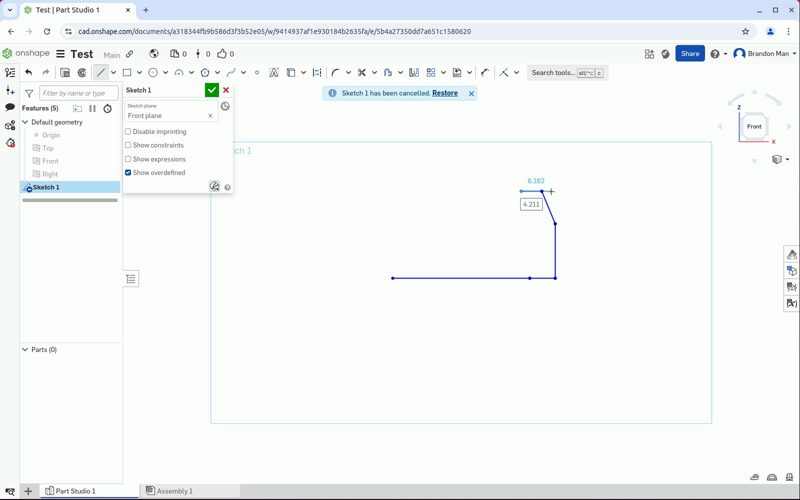
mouse_move(502, 223)
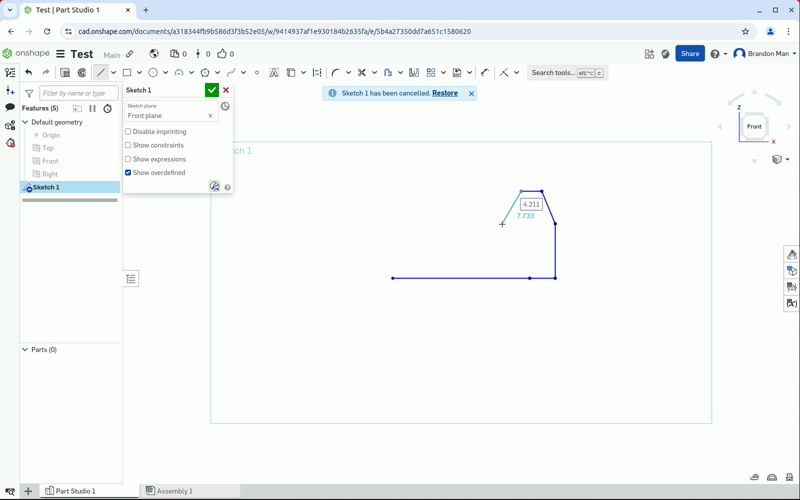
click(502, 223)
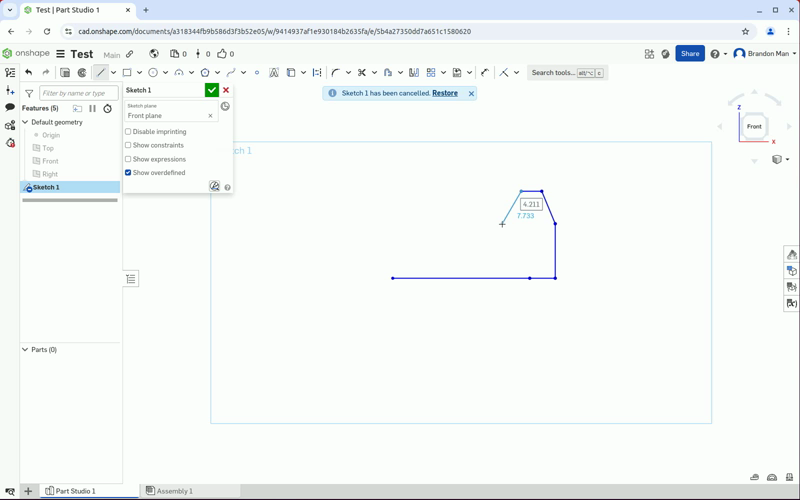
key_up(shift)
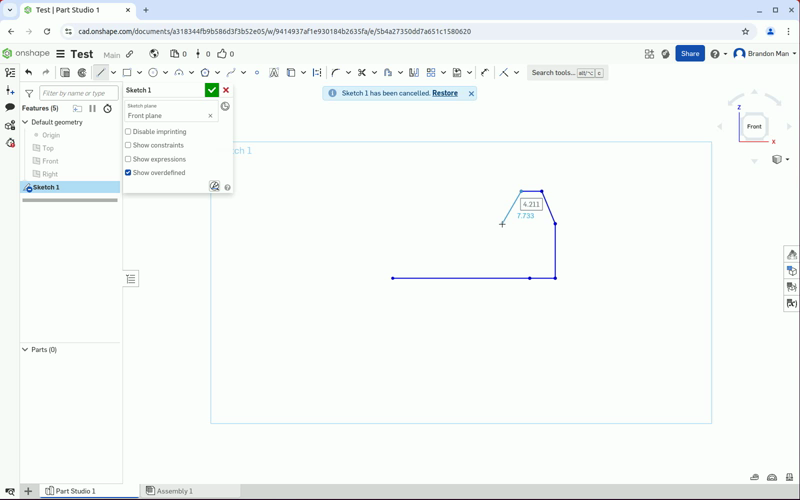
key_down(shift)
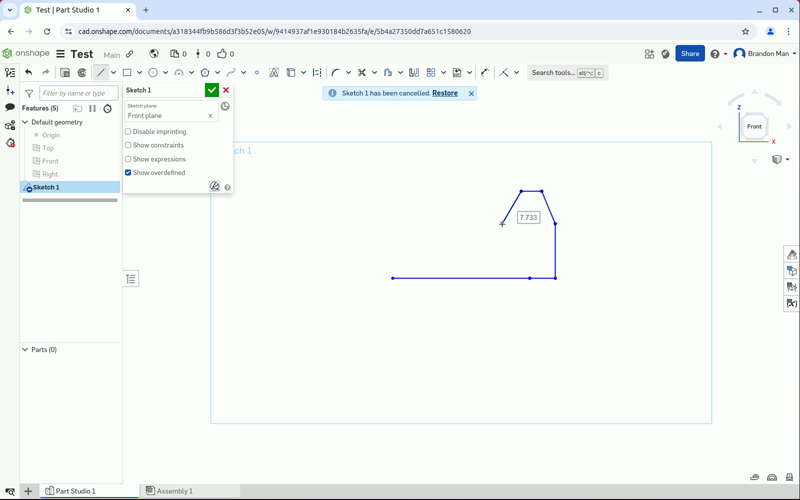
mouse_move(532, 223)
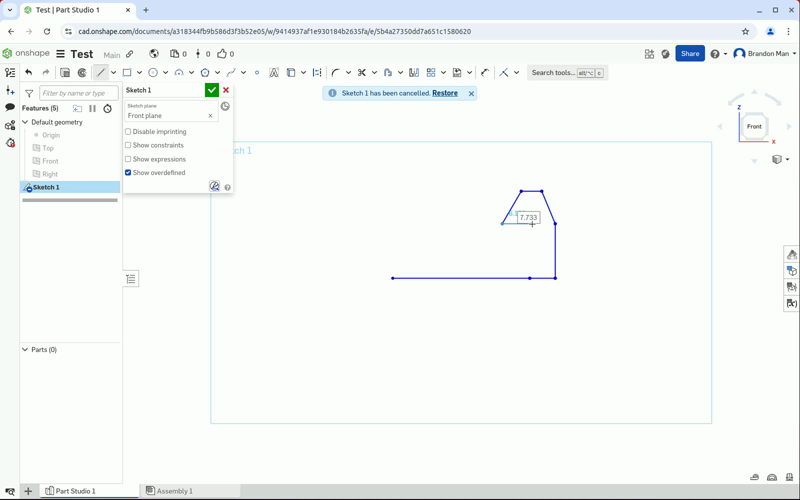
mouse_move(461, 223)
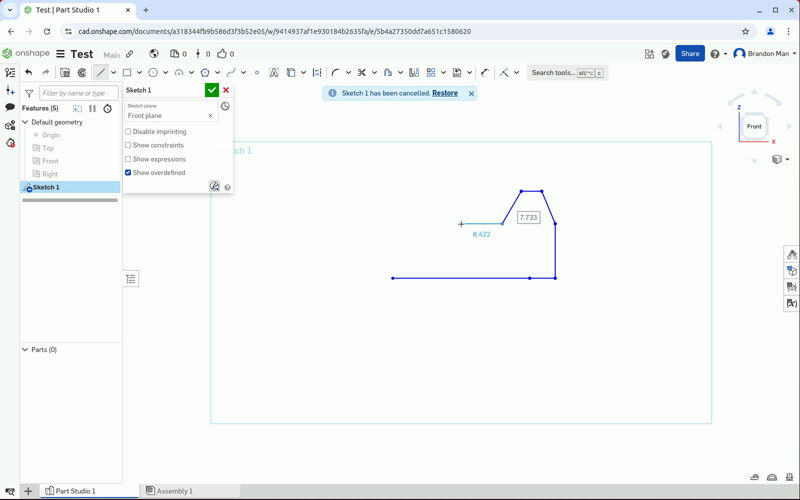
click(461, 223)
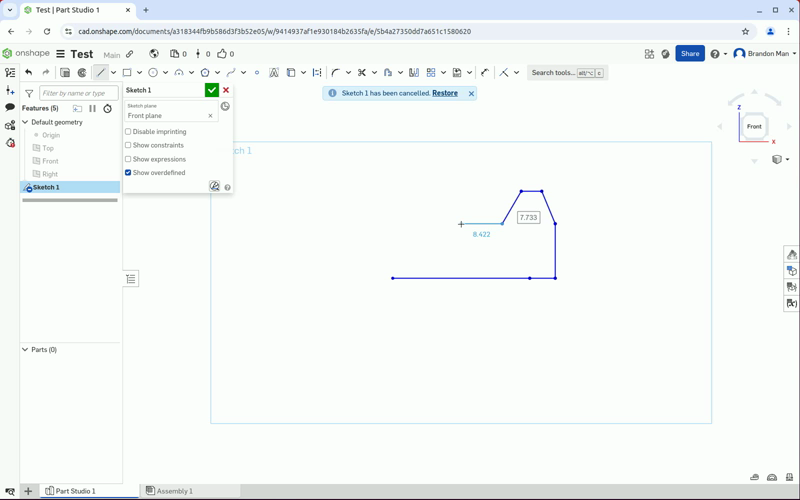
key_up(shift)
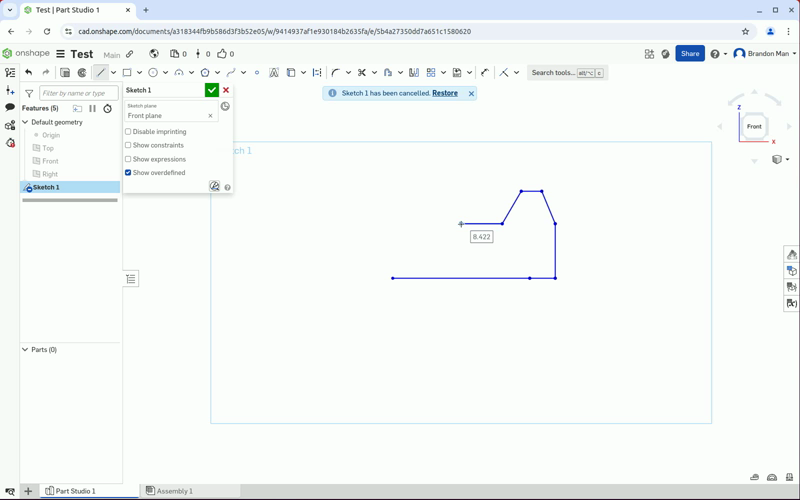
key_down(shift)
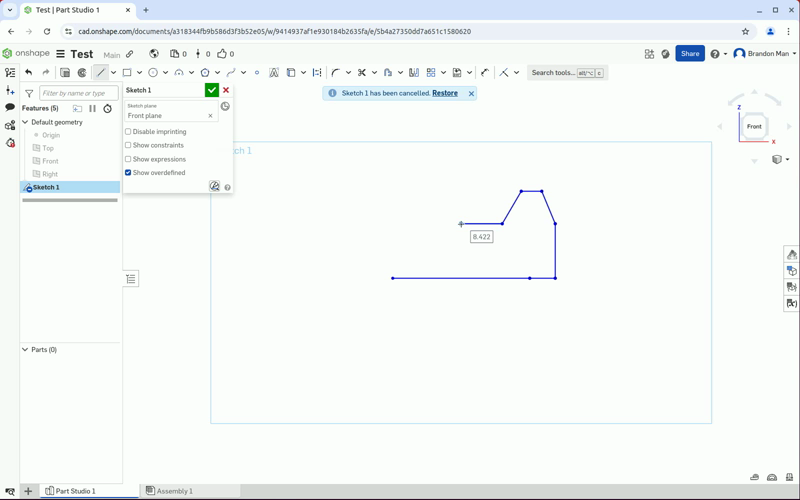
mouse_move(426, 174)
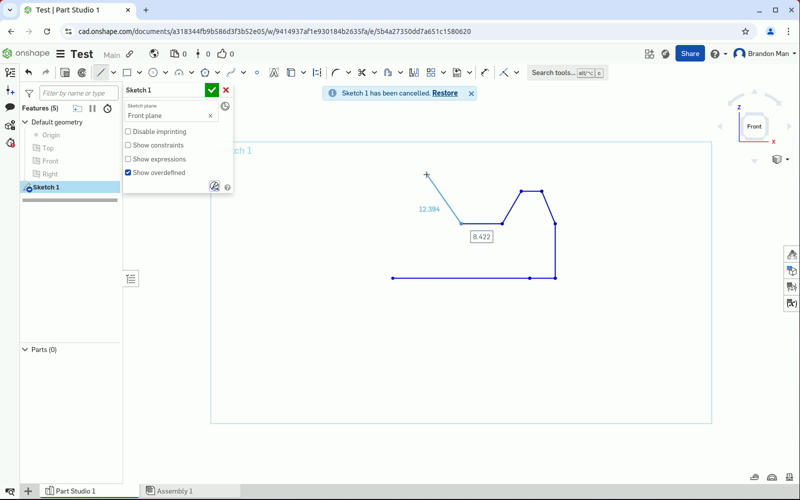
click(426, 174)
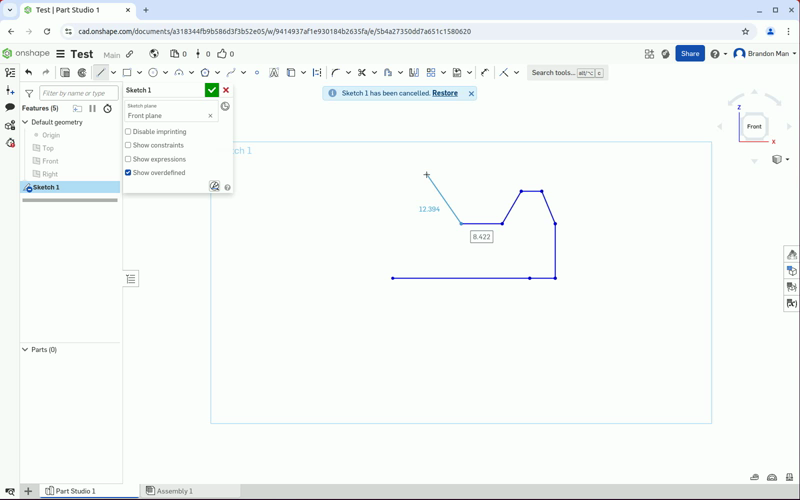
key_up(shift)
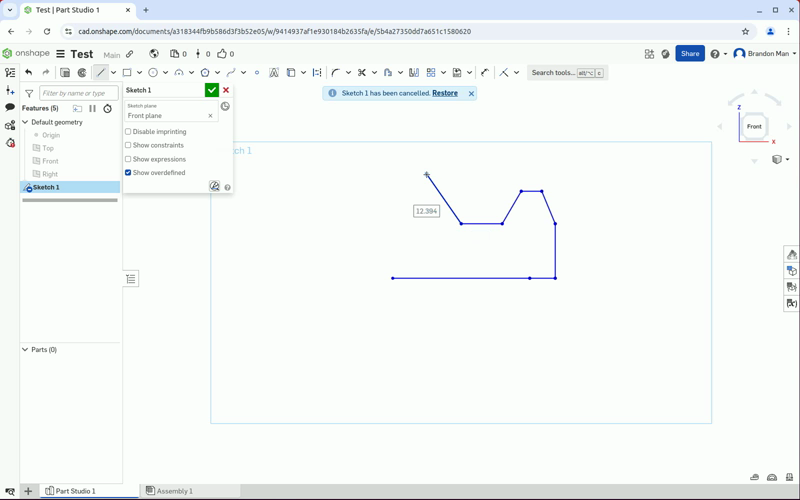
key(esc)
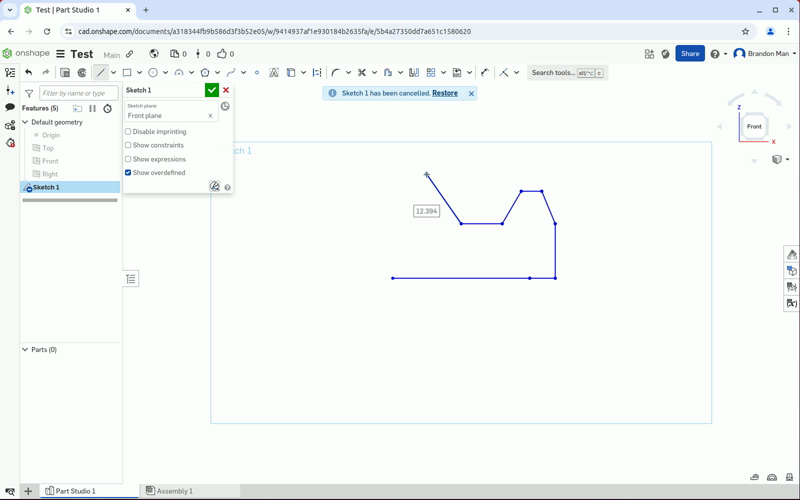
key(a)
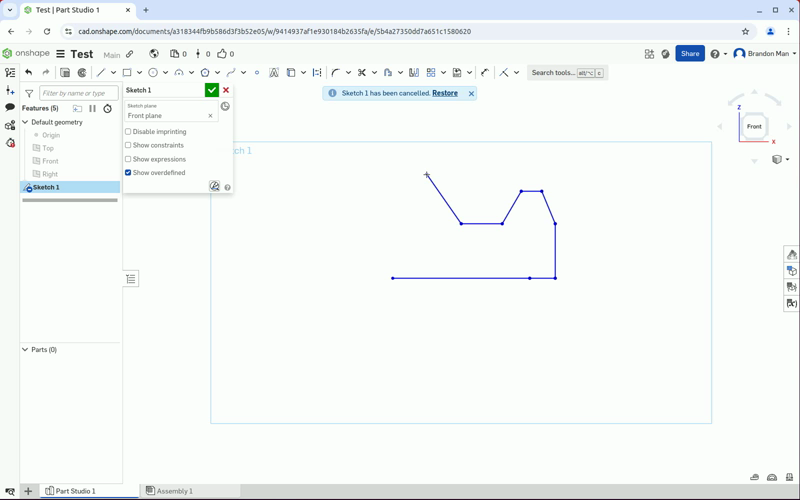
mouse_move(426, 174)
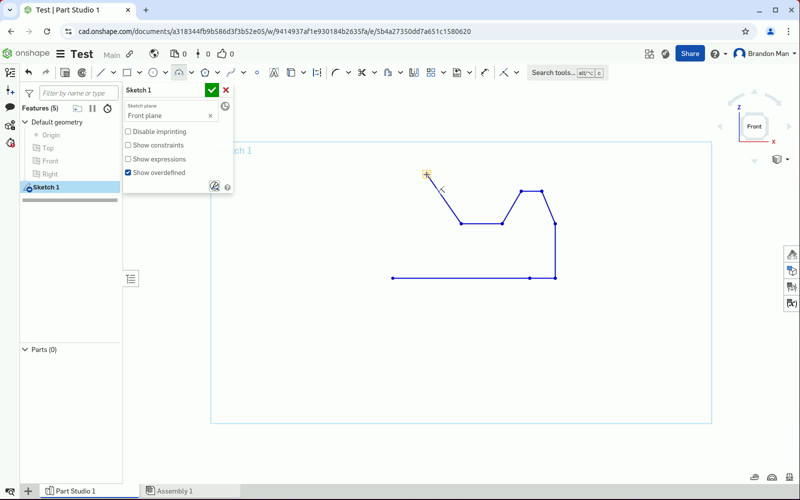
click(426, 174)
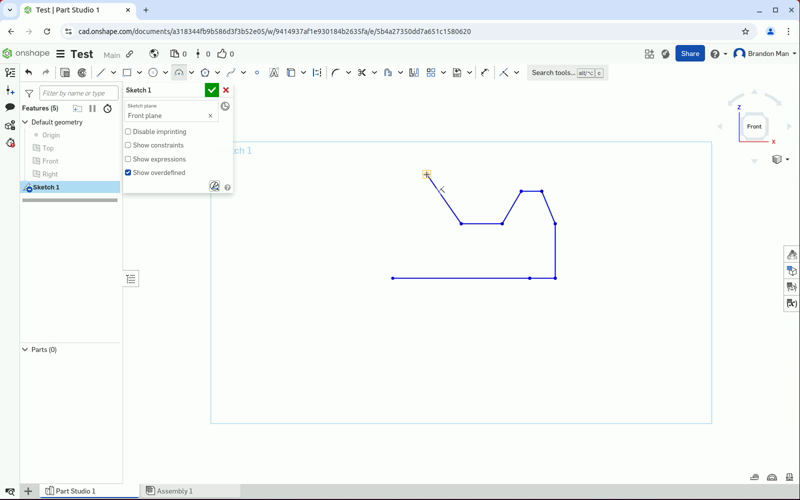
key_down(shift)
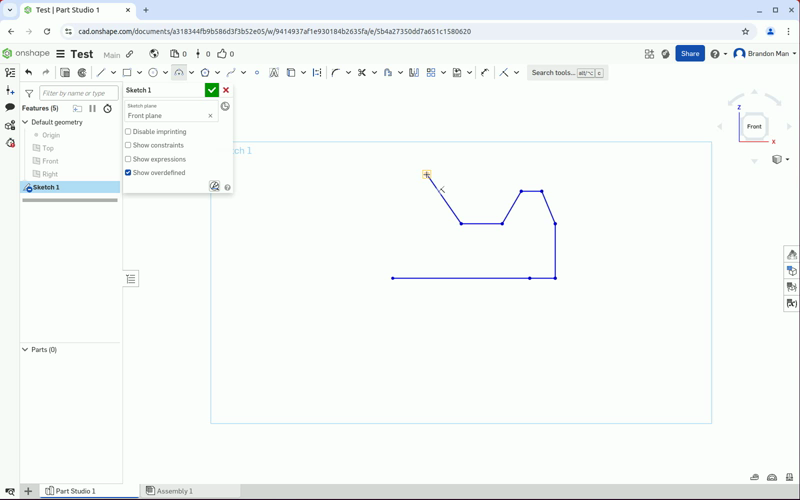
mouse_move(404, 174)
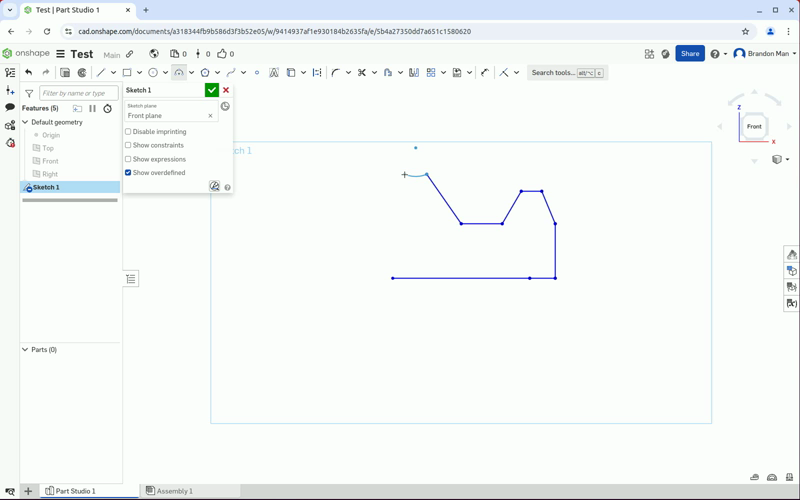
click(404, 174)
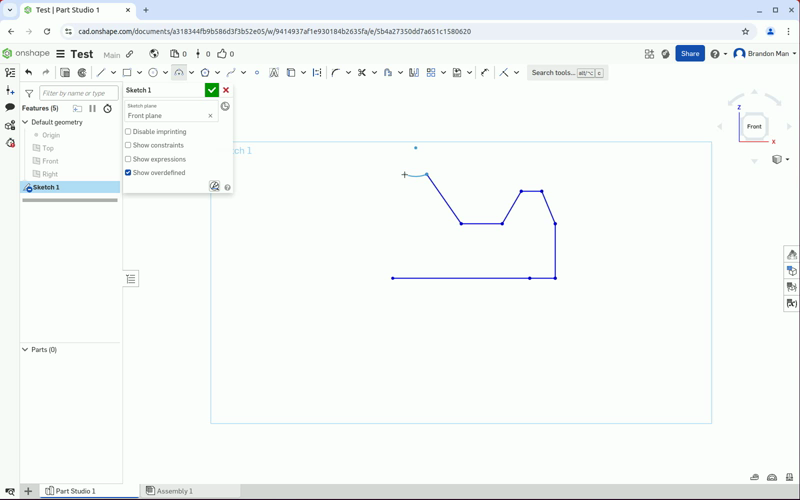
mouse_move(415, 170)
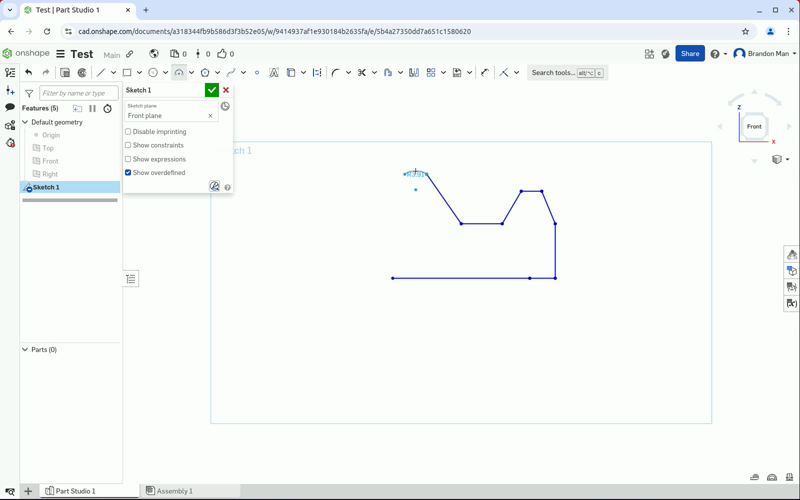
click(415, 170)
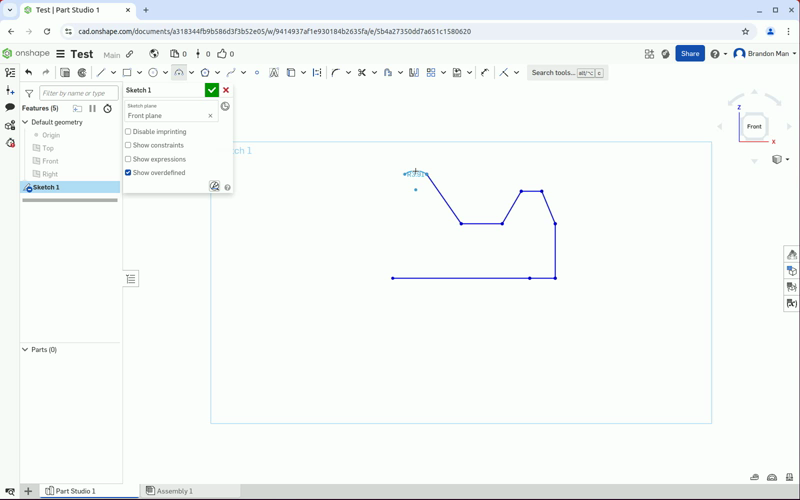
key_up(shift)
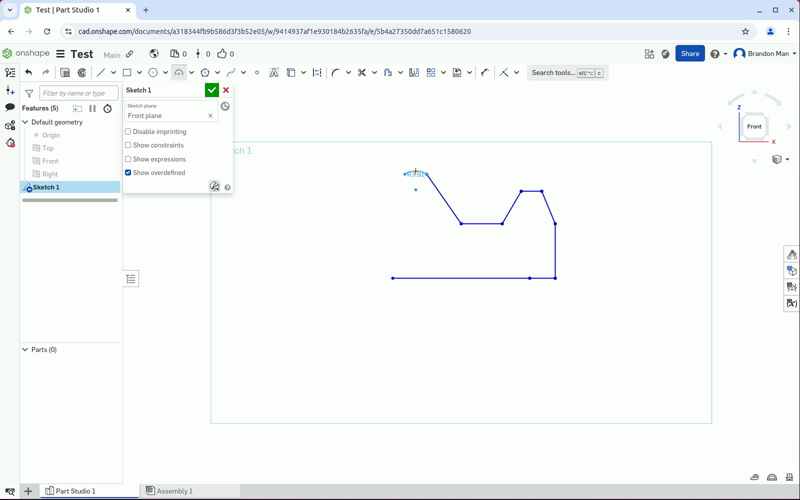
mouse_move(404, 174)
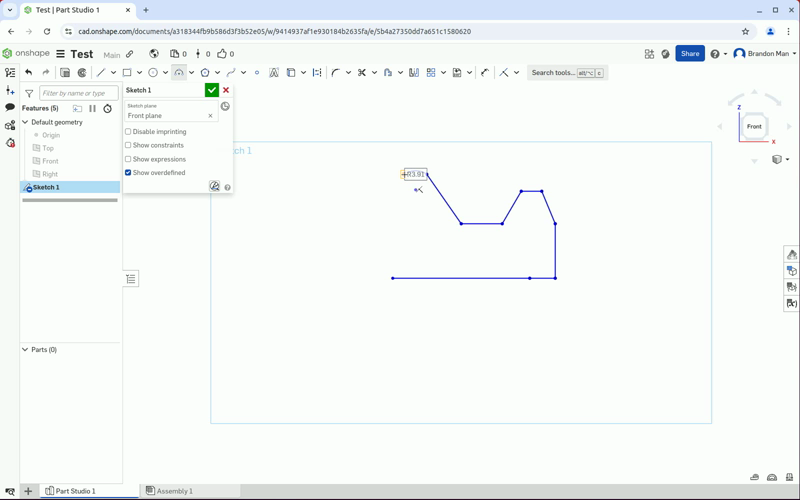
click(404, 174)
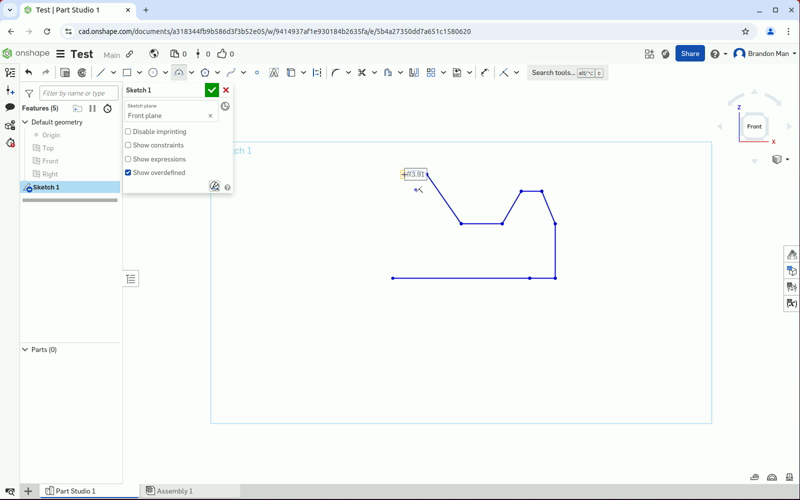
key_down(shift)
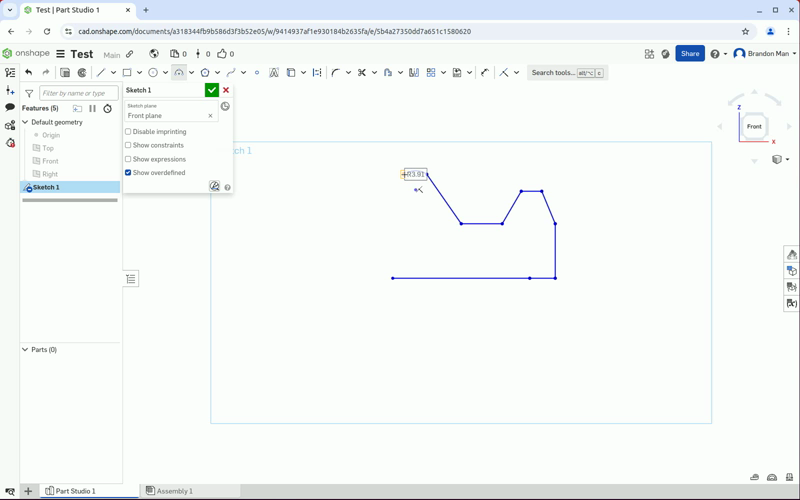
mouse_move(392, 196)
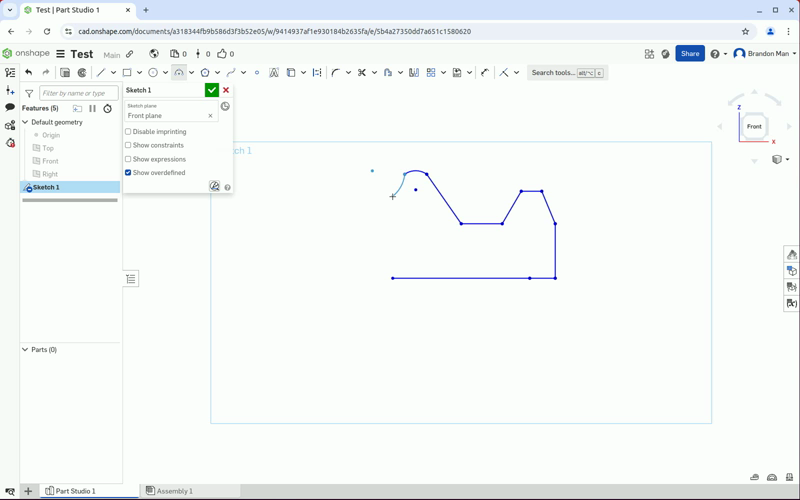
click(392, 196)
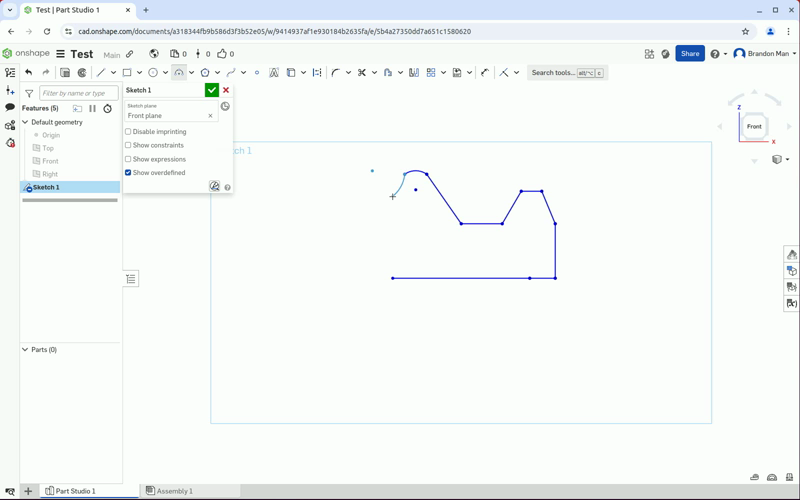
mouse_move(395, 183)
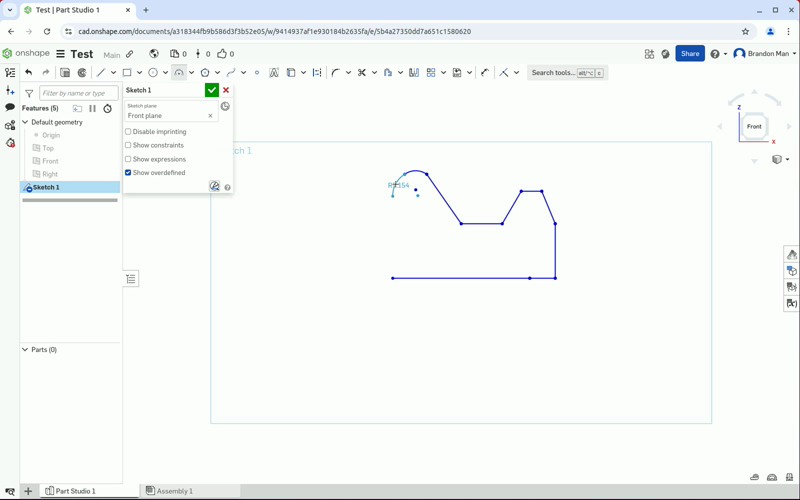
click(395, 183)
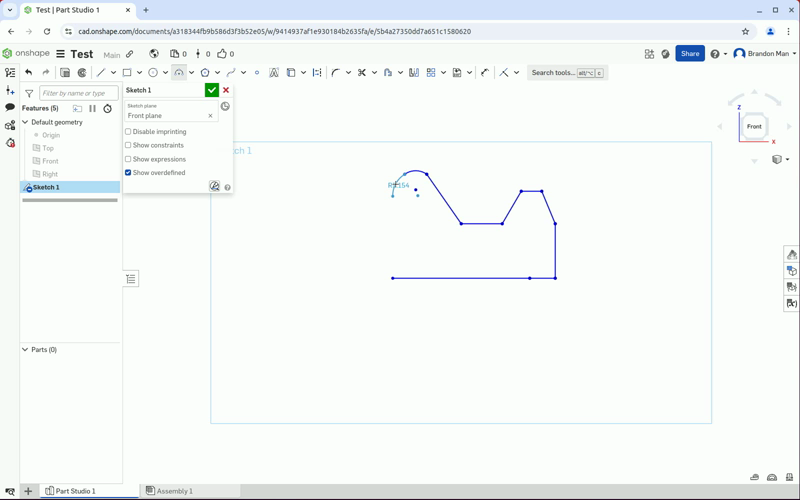
key_up(shift)
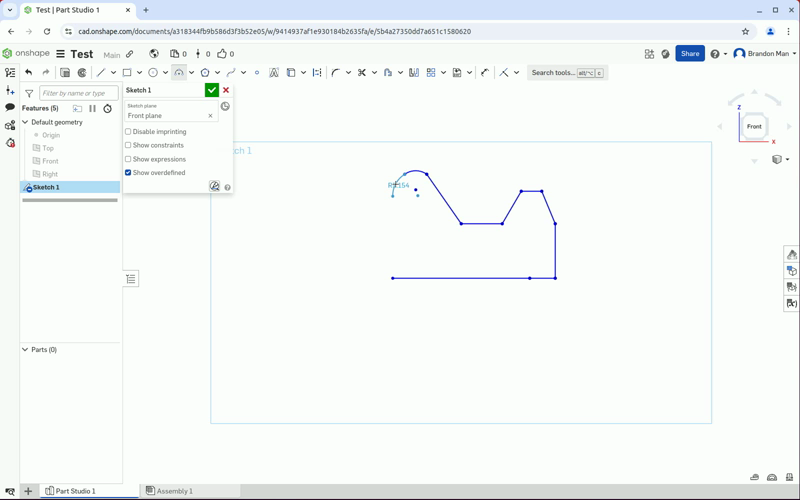
key(esc)
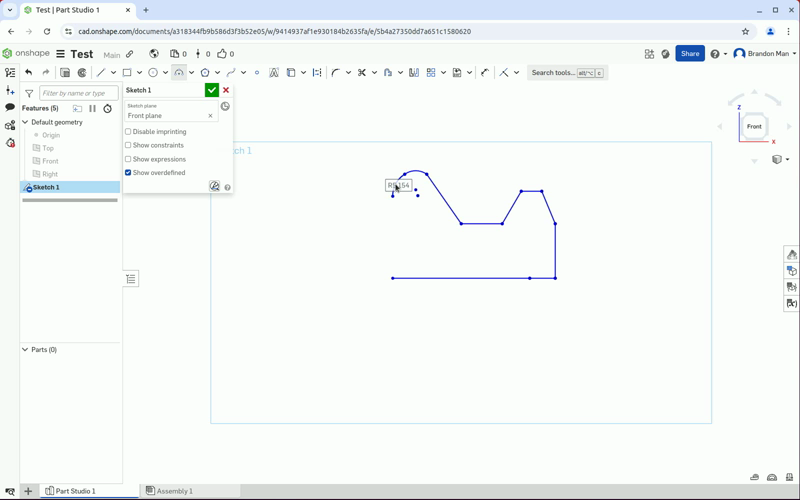
key(l)
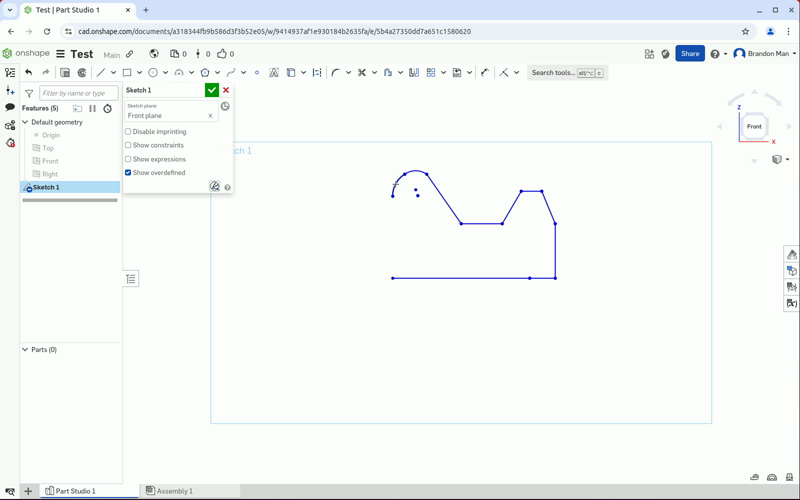
mouse_move(392, 196)
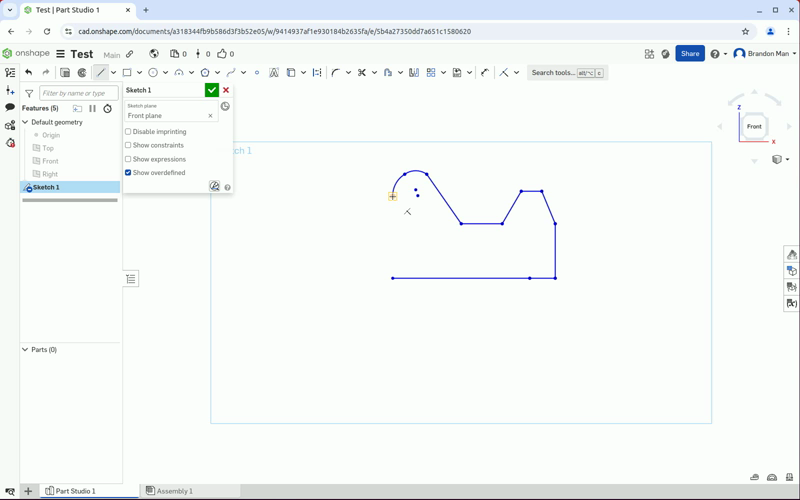
click(392, 196)
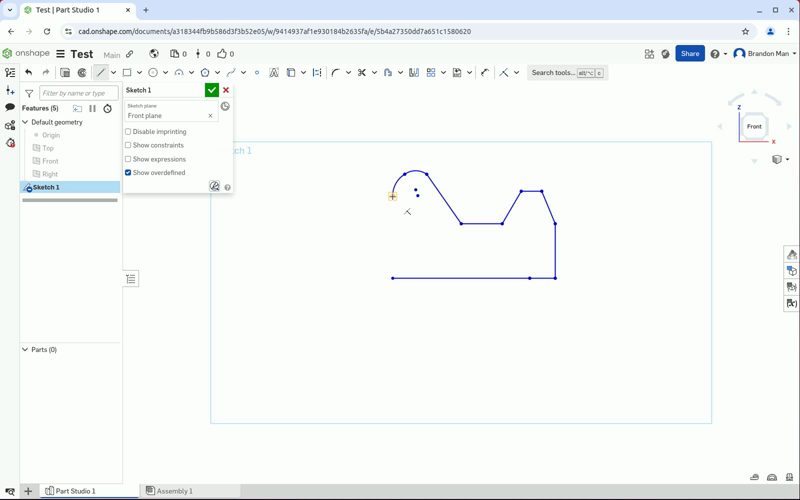
key_down(shift)
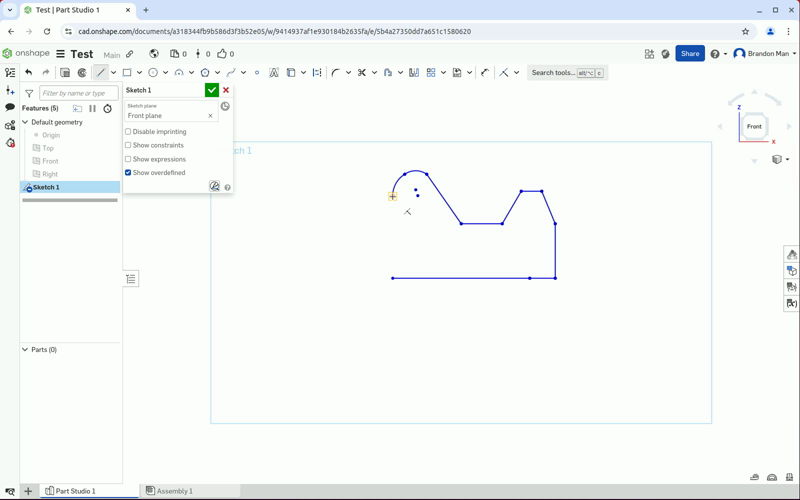
mouse_move(392, 278)
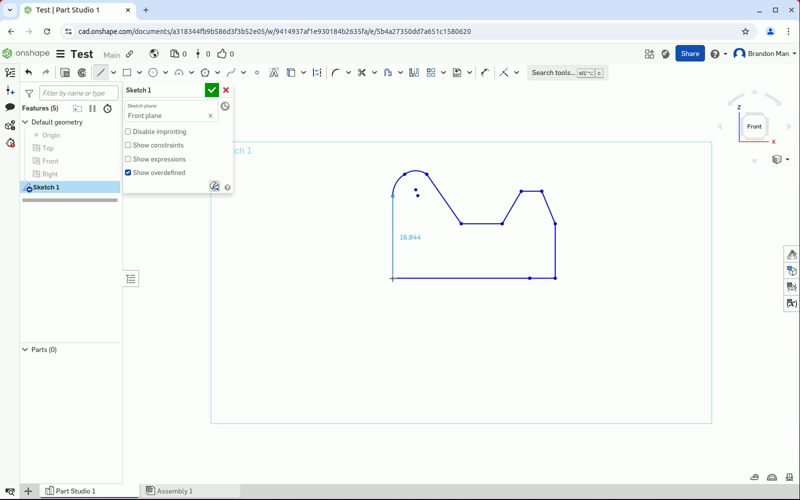
key_up(shift)
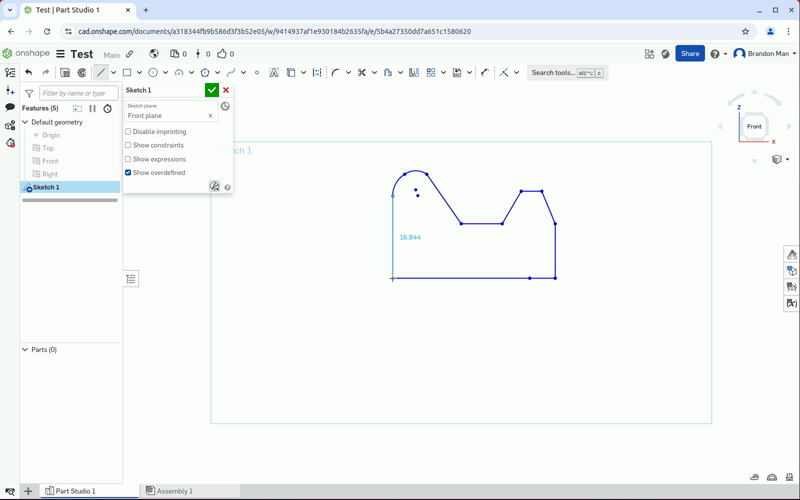
click(392, 278)
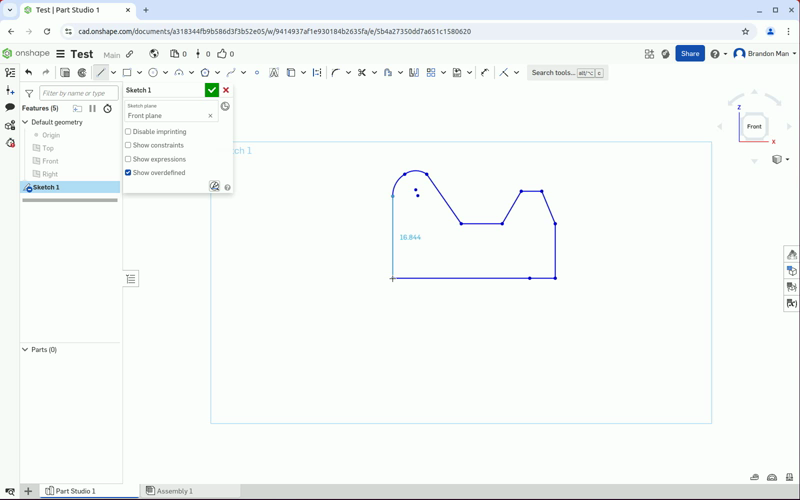
key(esc)
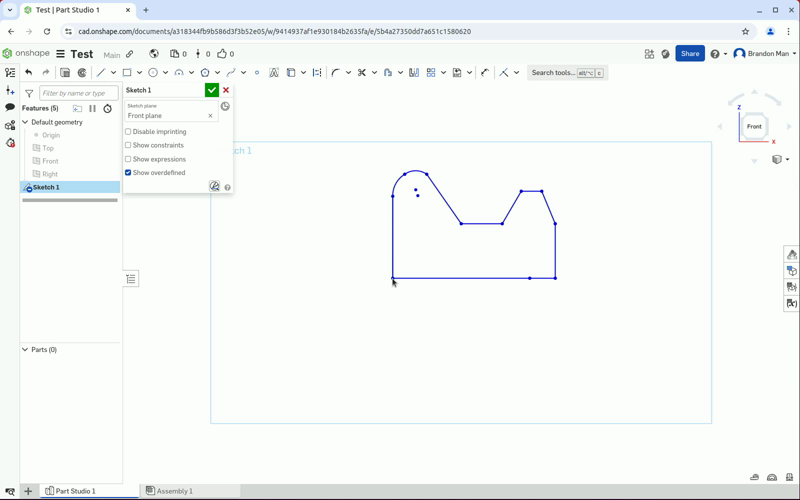
mouse_move(407, 203)
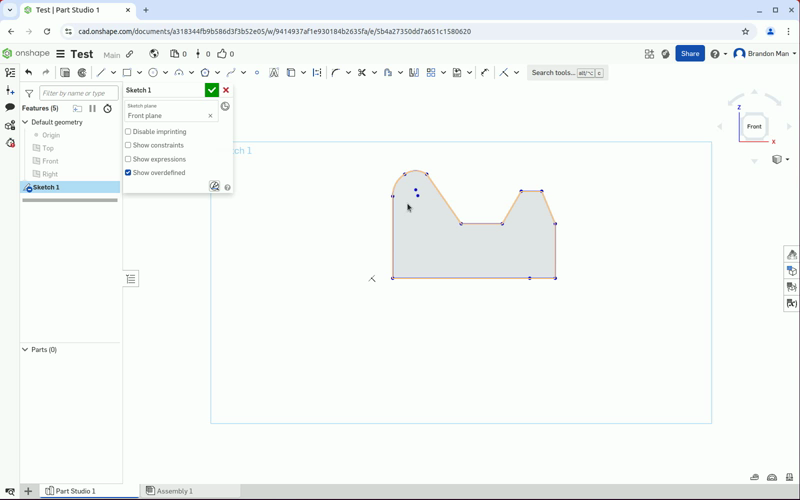
click(407, 203)
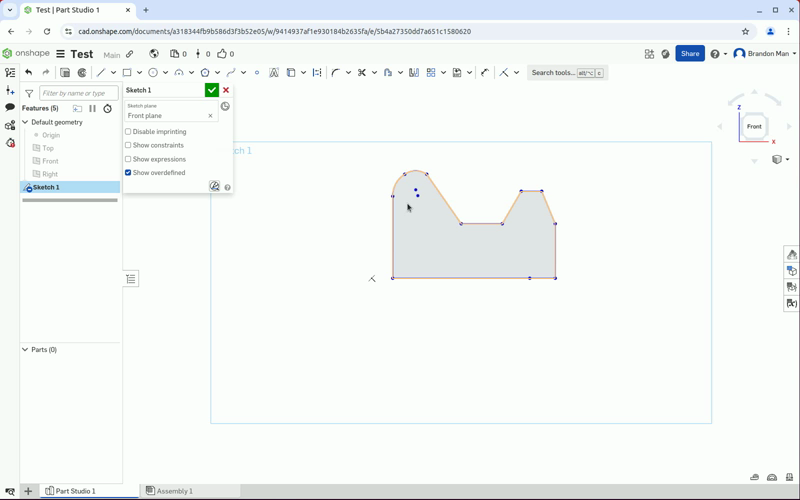
mouse_move(73, 352)
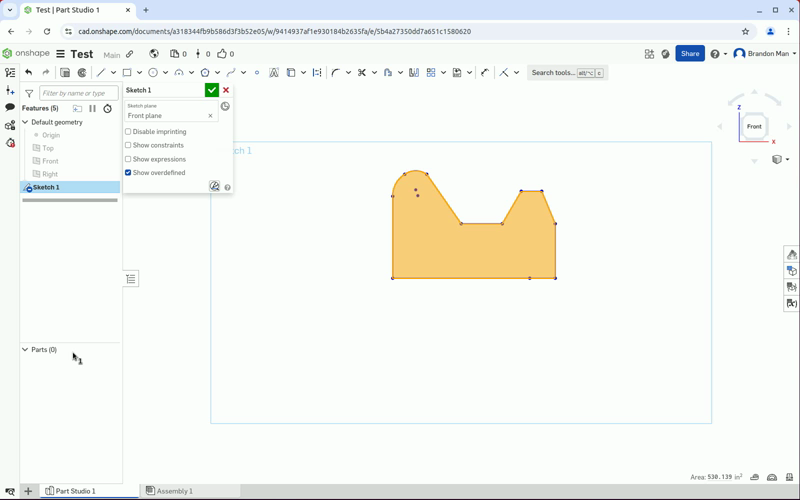
key(shift+y)
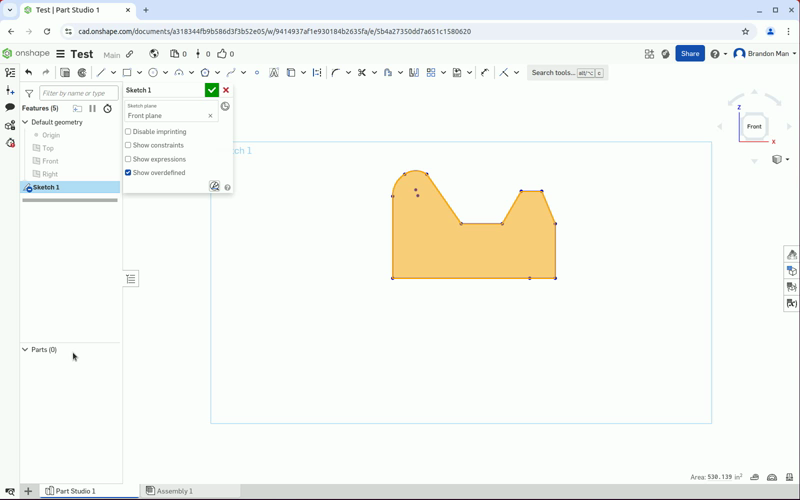
key(shift+e)
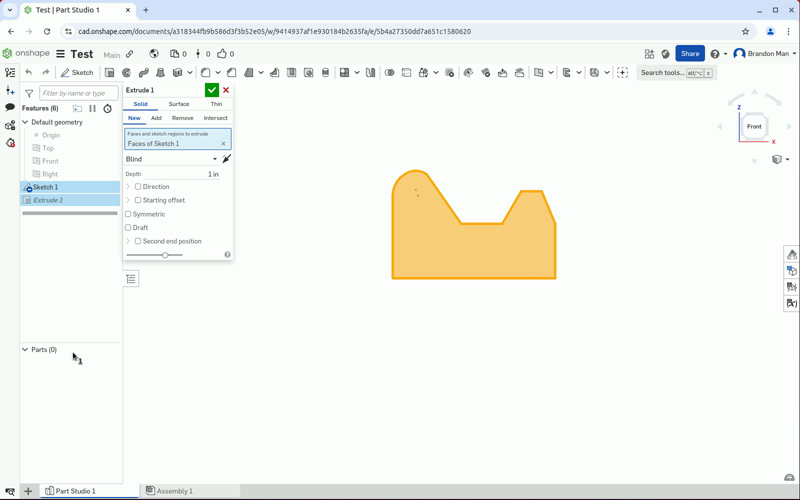
mouse_move(143, 106)
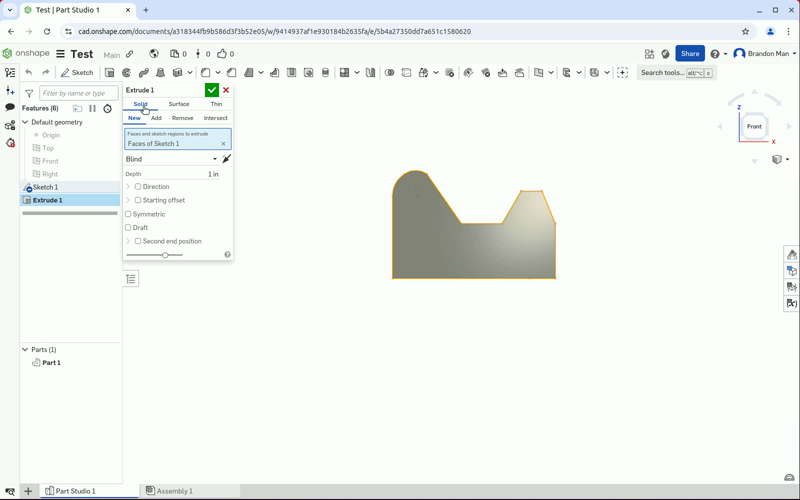
click(143, 106)
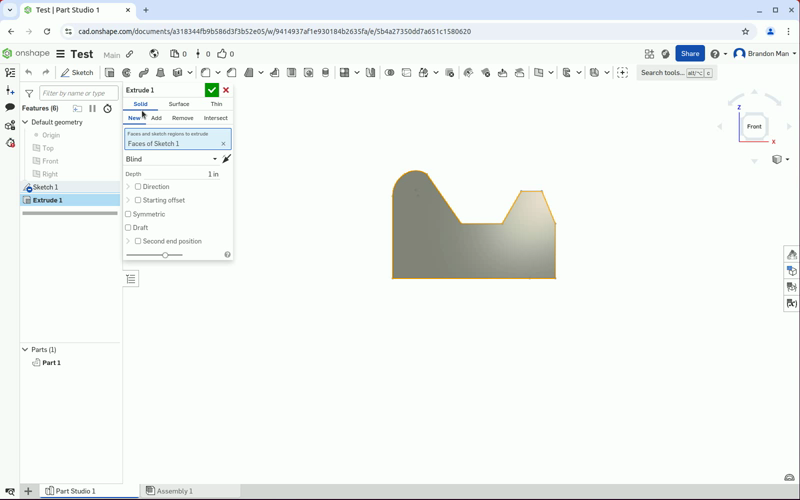
mouse_move(137, 120)
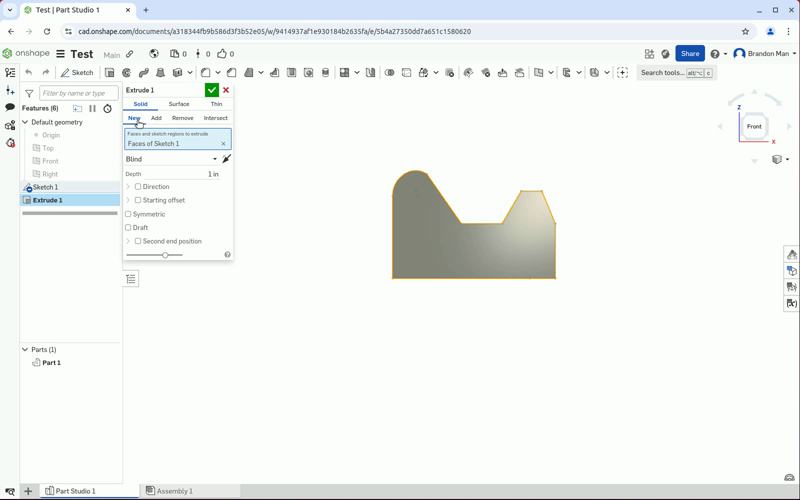
click(137, 120)
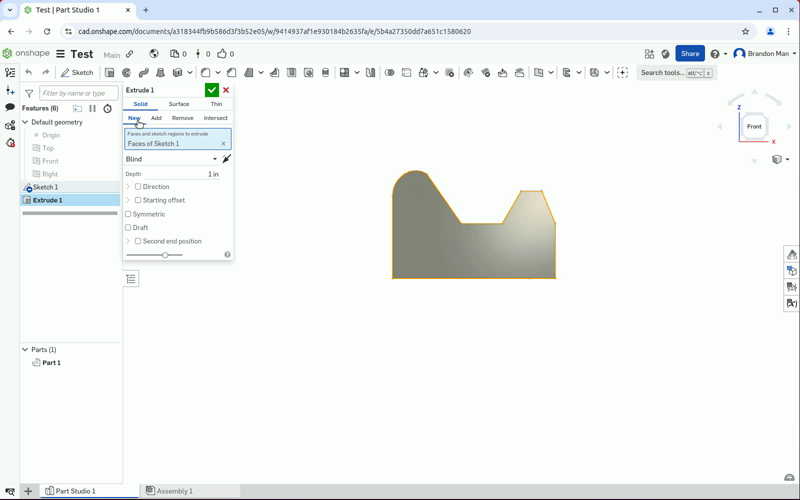
key(tab, 4)
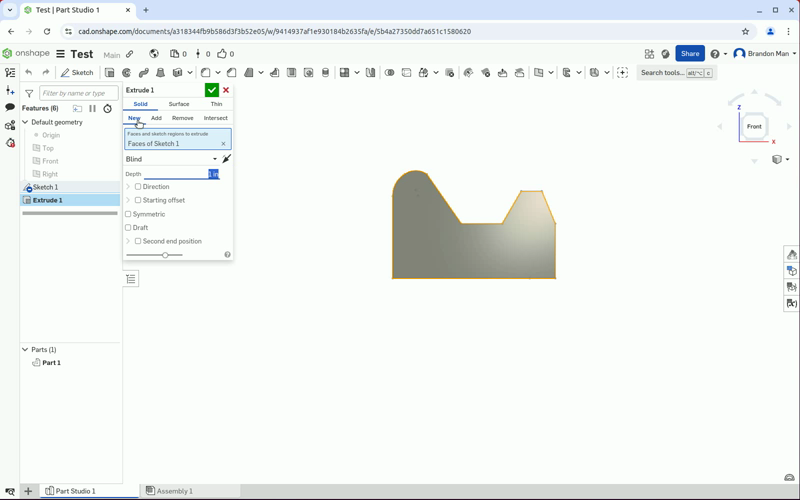
text(10.11)
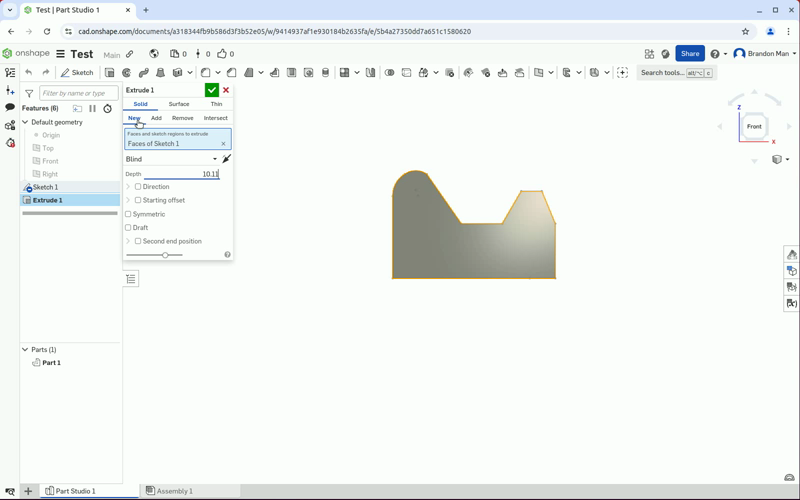
key(enter)
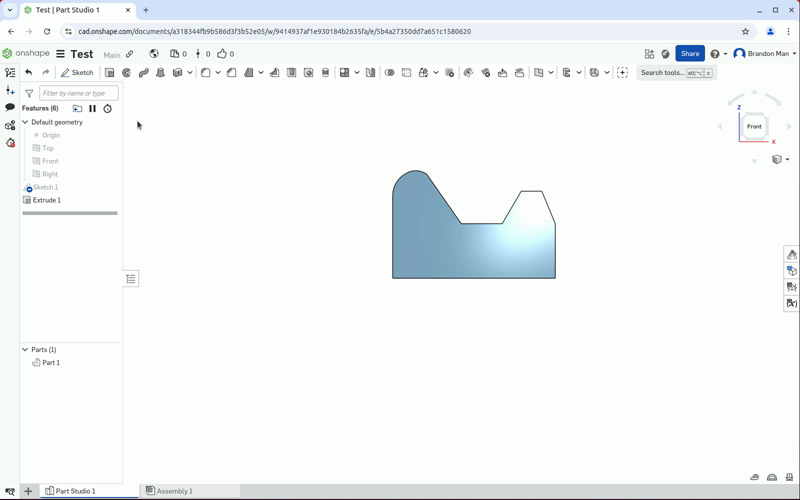
key(shift+h)
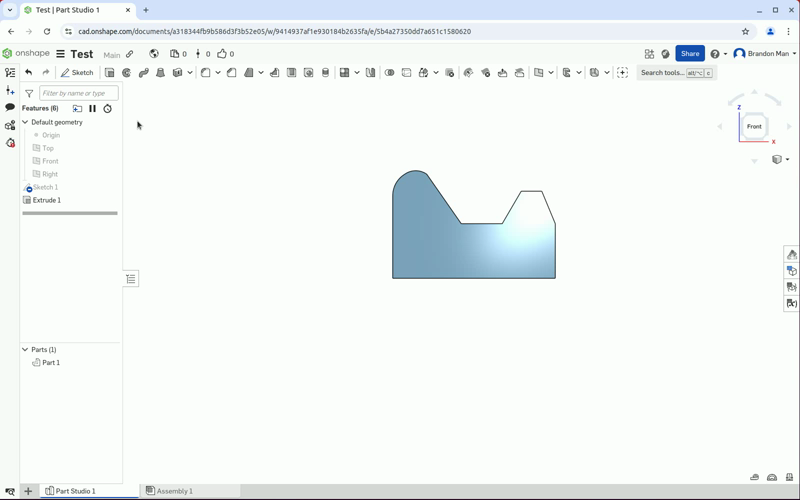
key(shift+h)
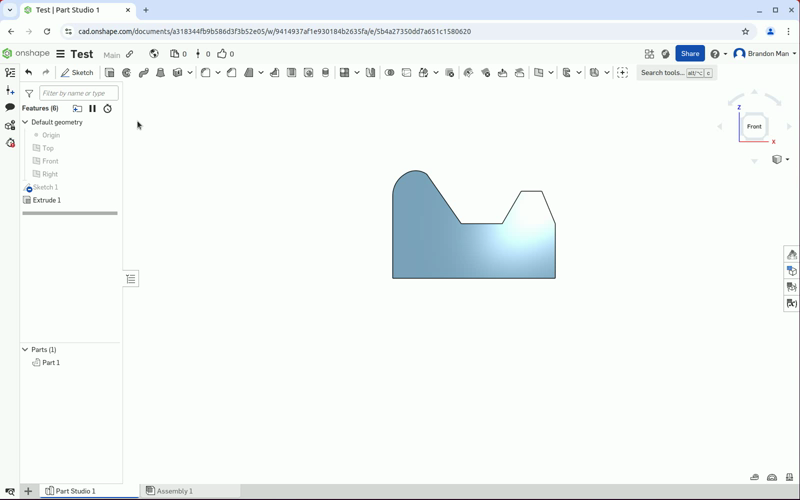
mouse_move(73, 189)
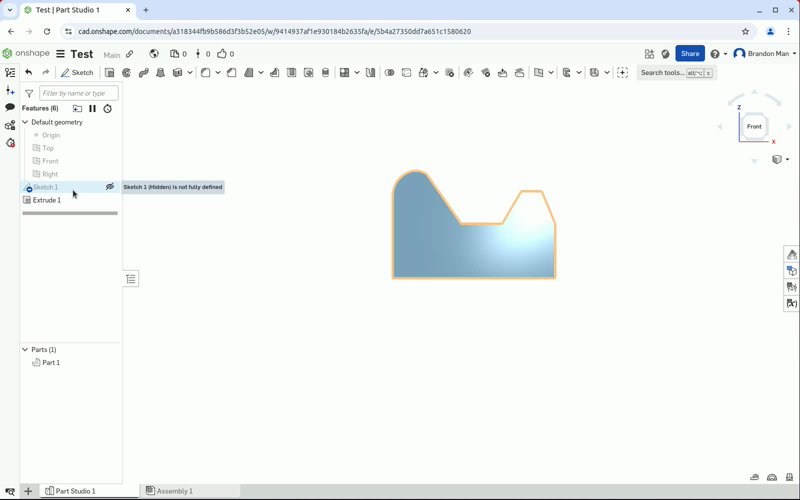
click(73, 189)
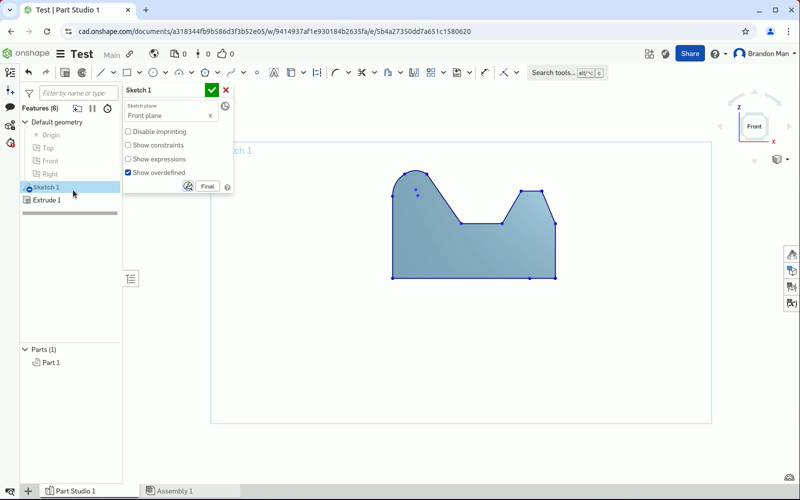
mouse_move(229, 92)
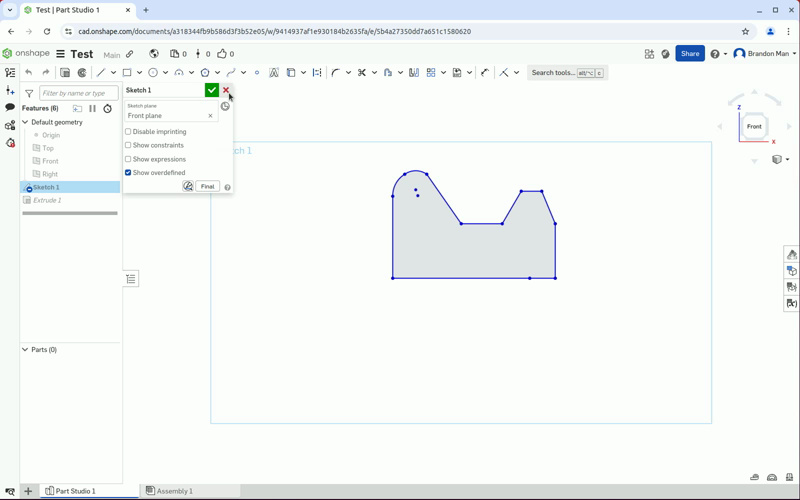
click(229, 92)
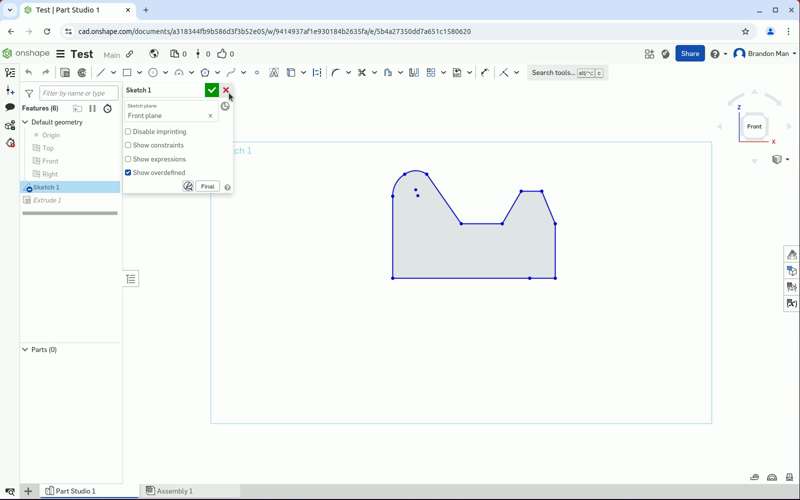
key(shift+s)
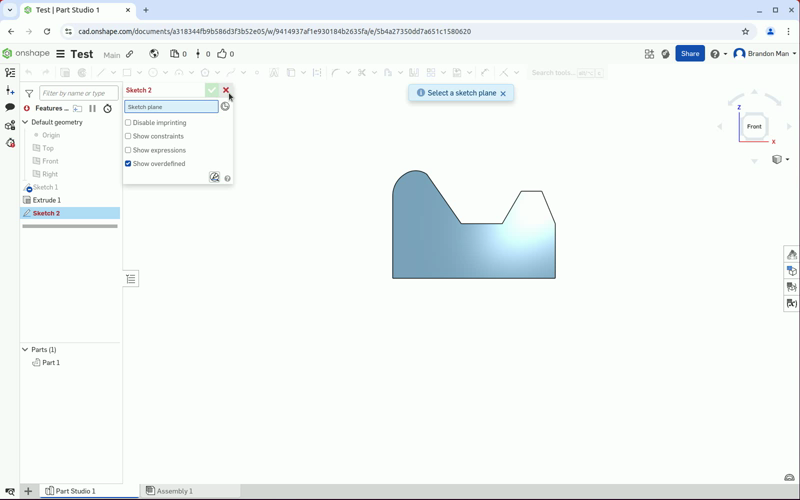
mouse_move(73, 163)
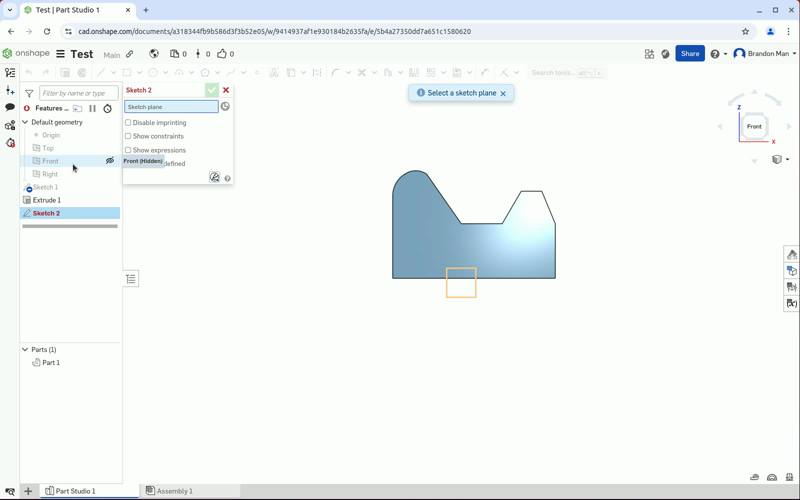
click(73, 163)
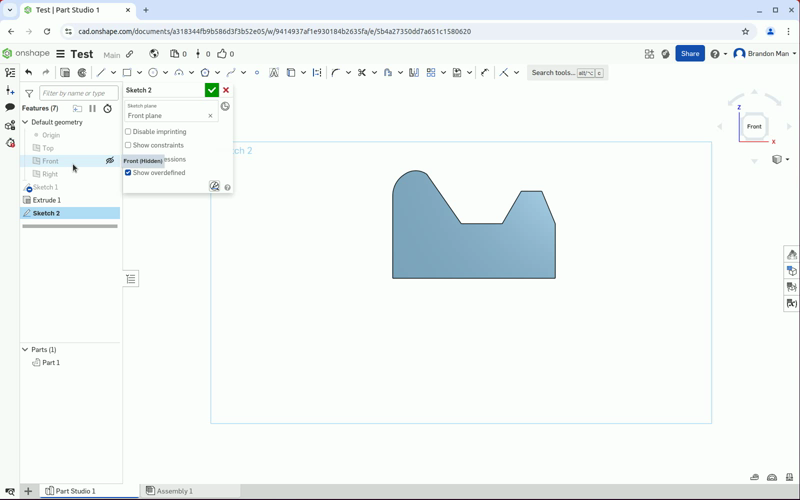
mouse_move(73, 352)
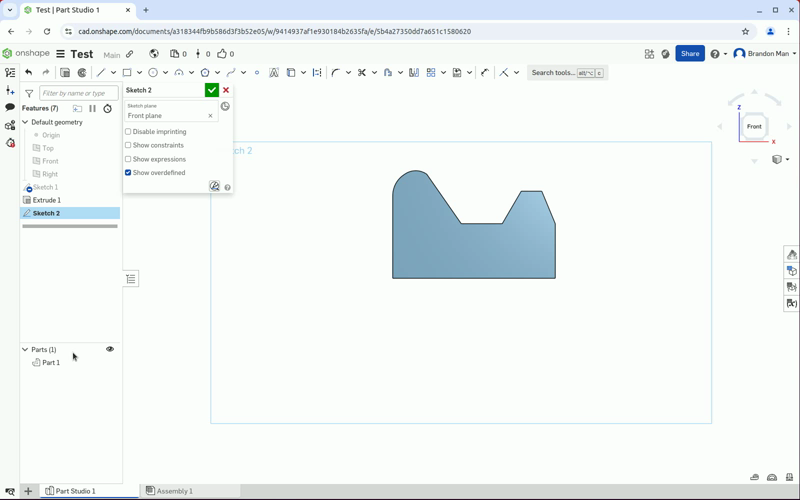
key(y)
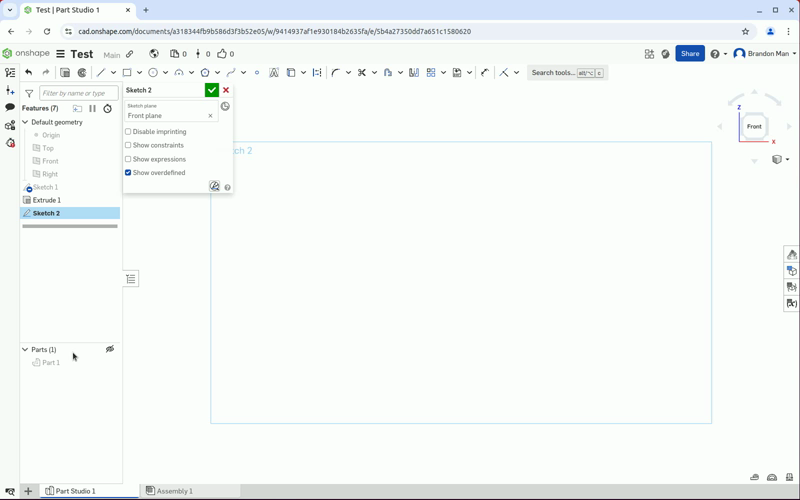
key(l)
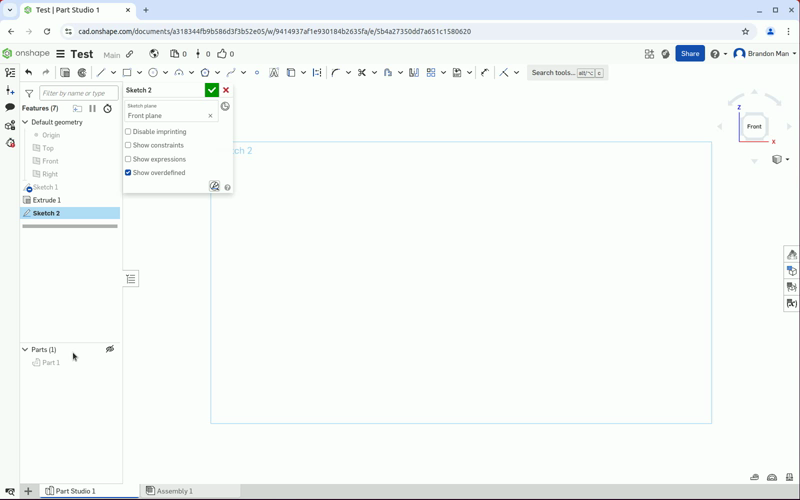
key_down(shift)
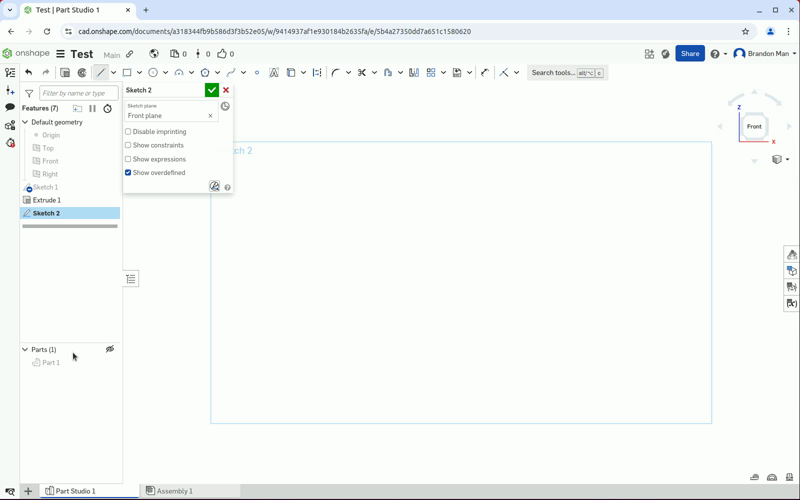
mouse_move(392, 287)
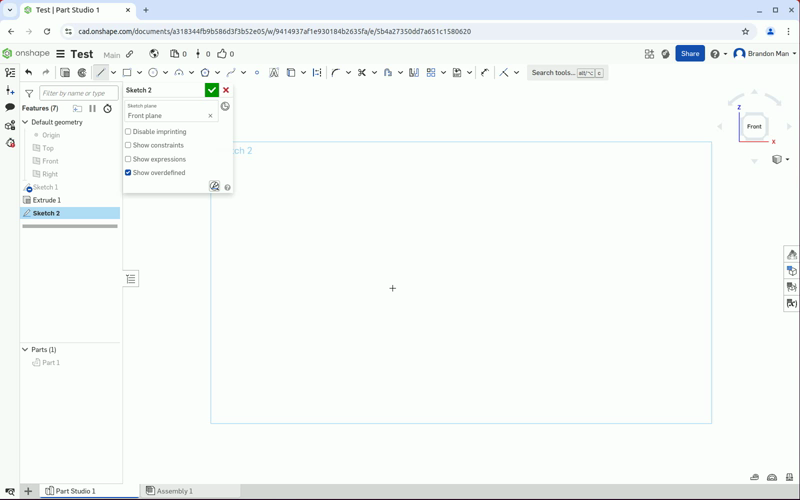
click(392, 287)
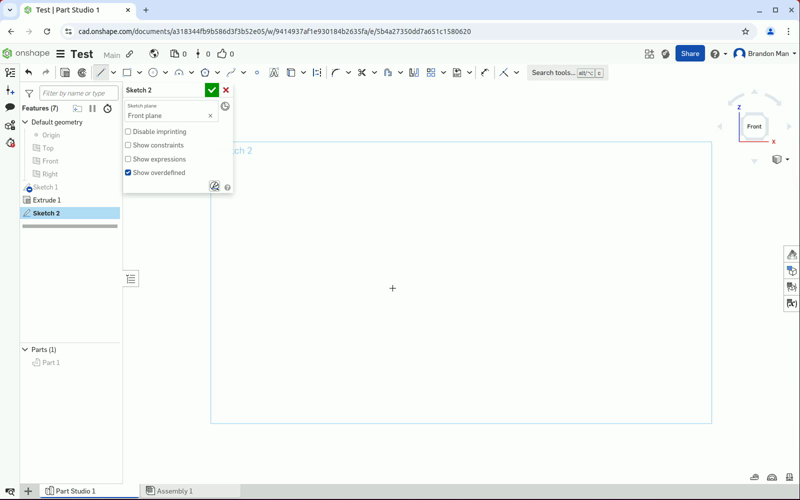
key_up(shift)
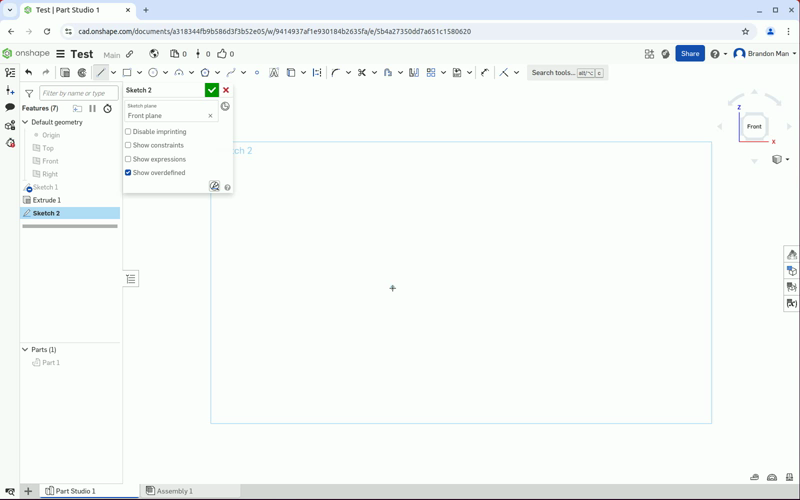
key_down(shift)
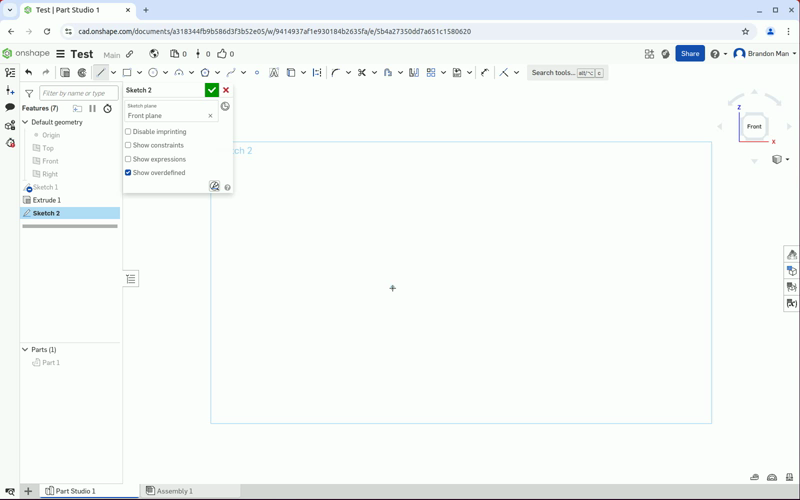
mouse_move(529, 287)
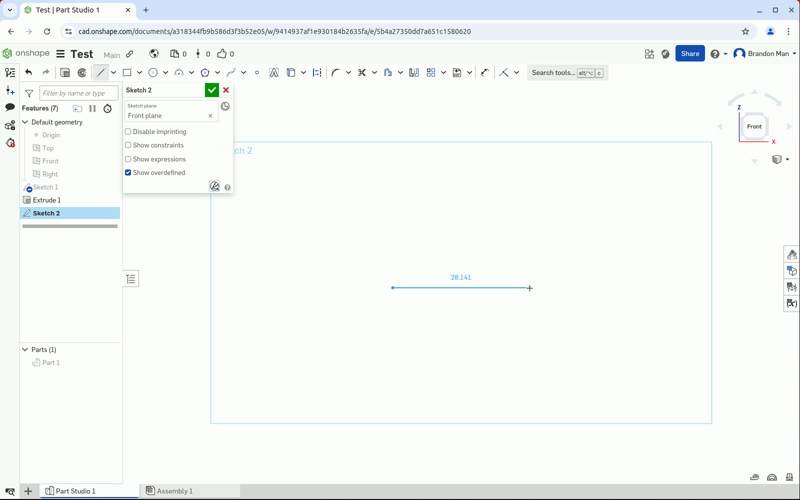
click(529, 287)
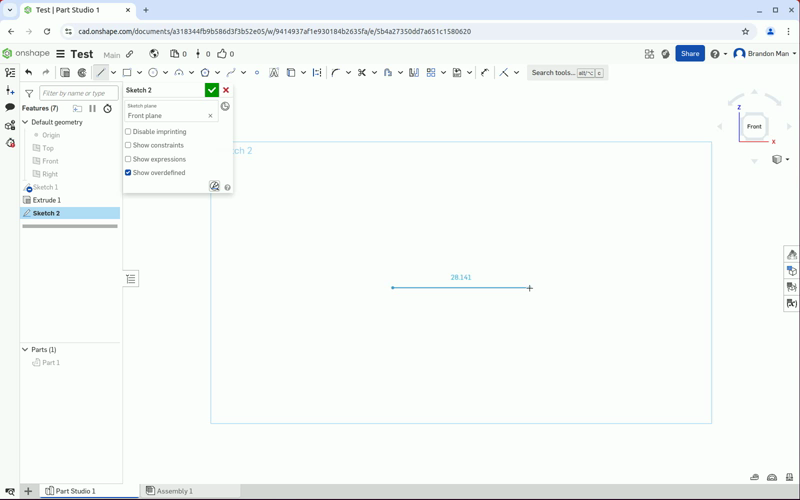
key_up(shift)
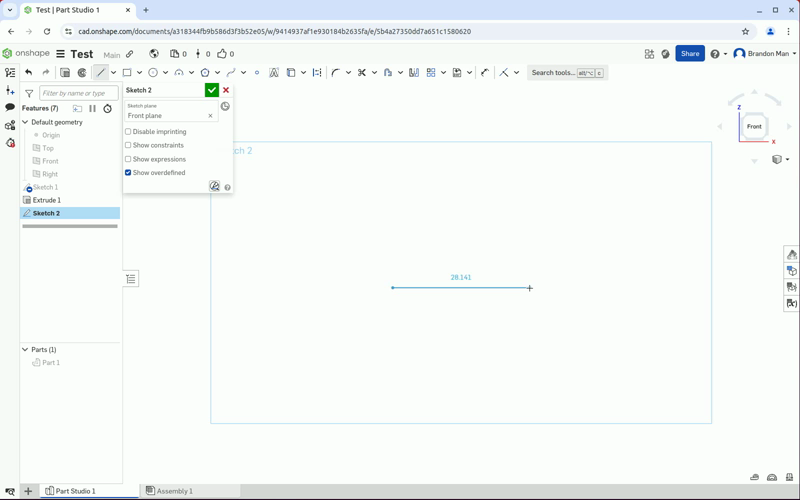
key_down(shift)
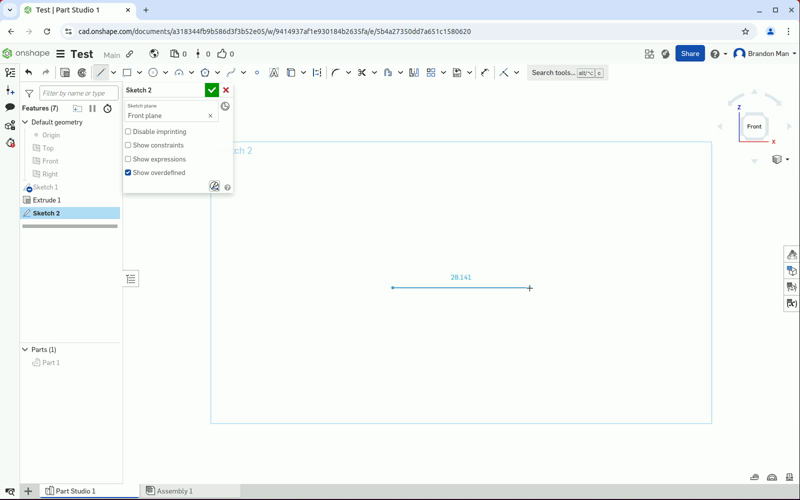
mouse_move(559, 287)
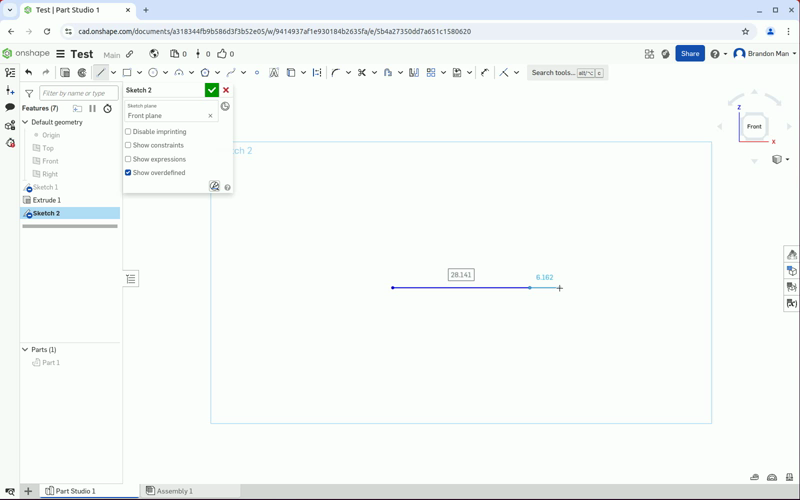
mouse_move(553, 287)
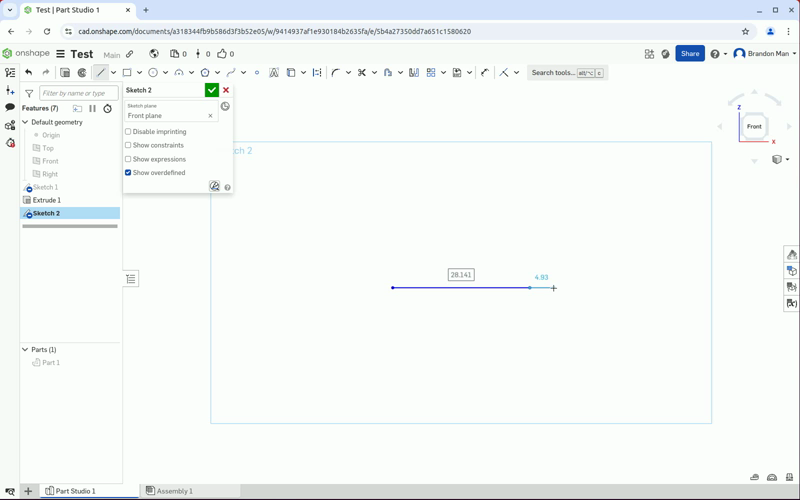
click(553, 287)
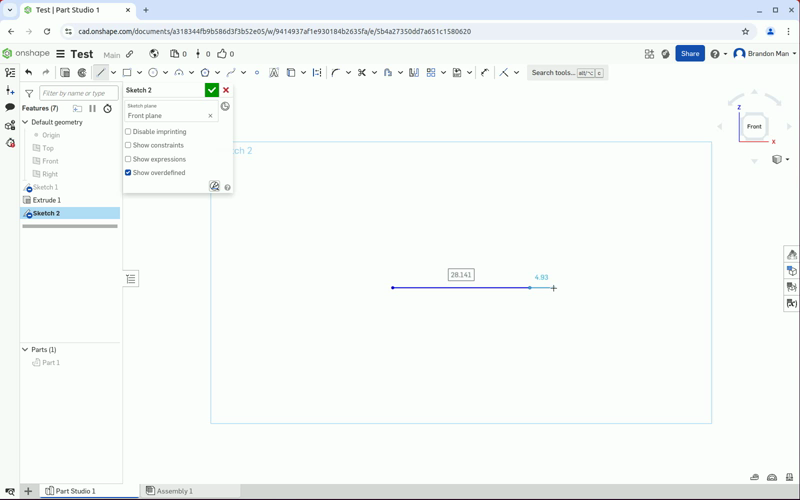
key_up(shift)
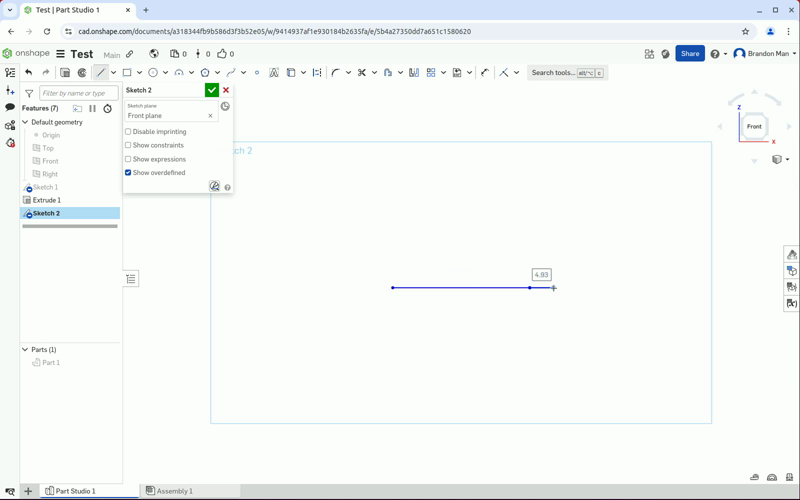
key_down(shift)
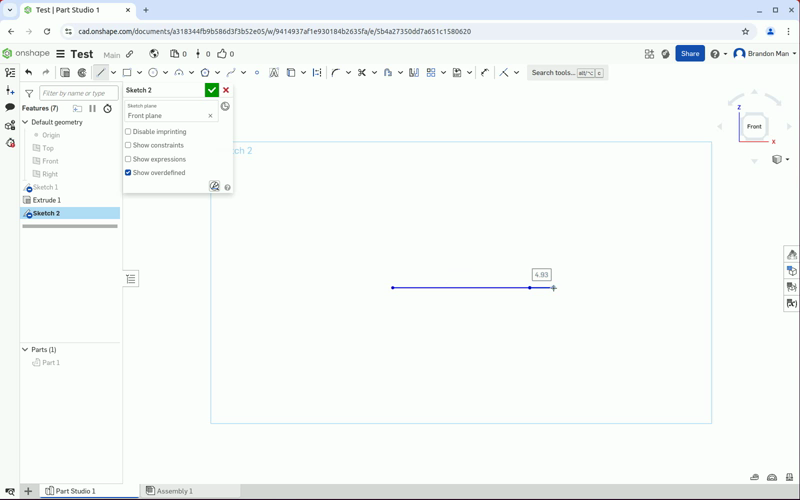
mouse_move(583, 287)
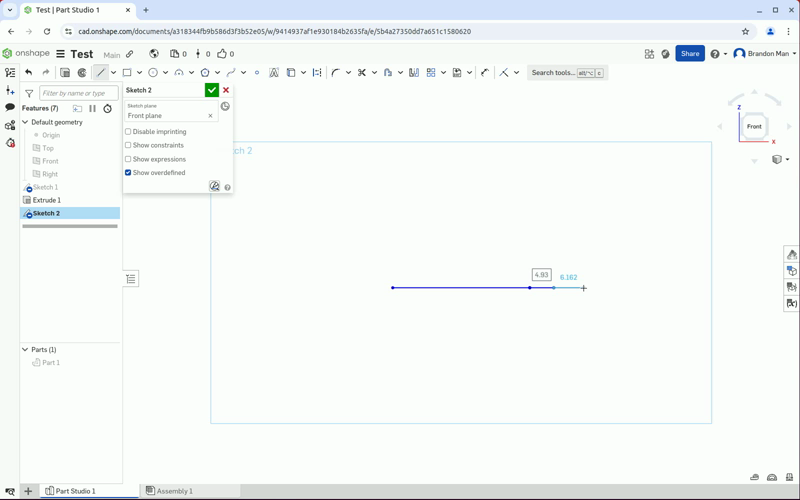
mouse_move(555, 277)
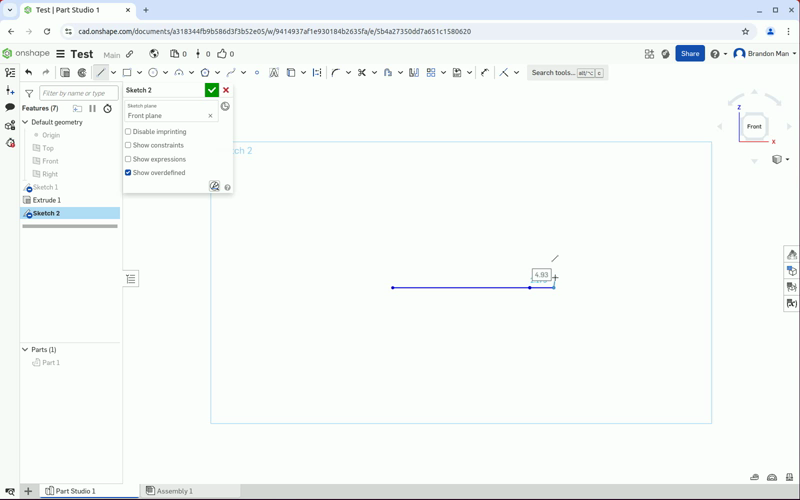
click(555, 277)
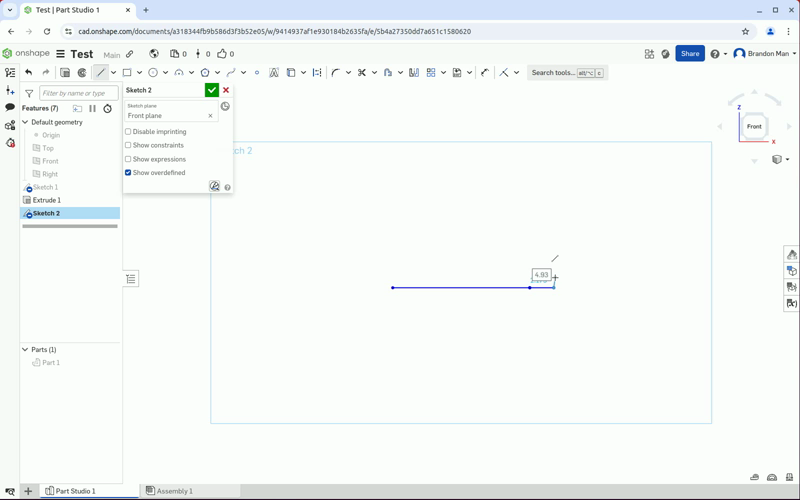
key_up(shift)
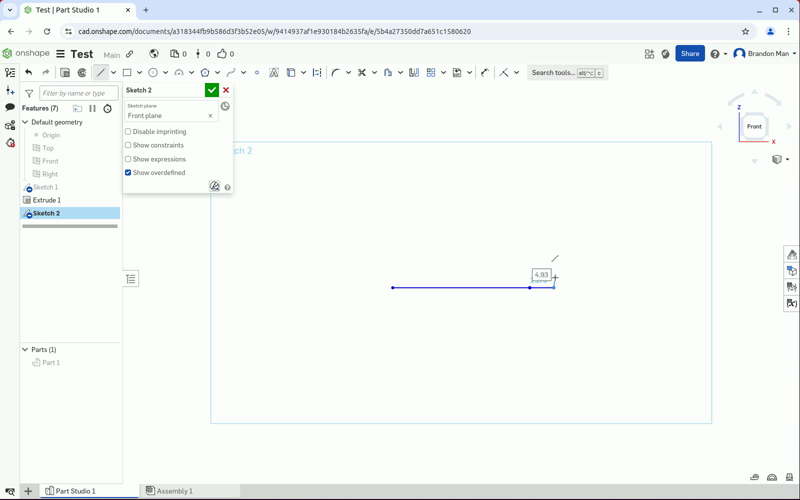
key_down(shift)
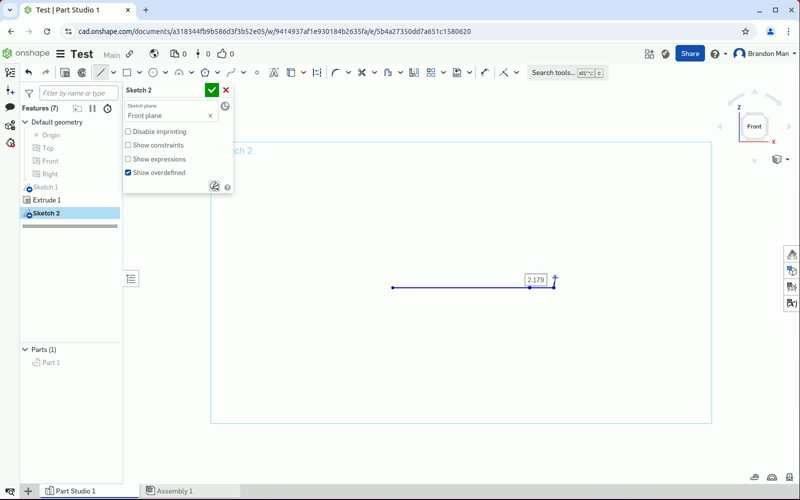
mouse_move(585, 277)
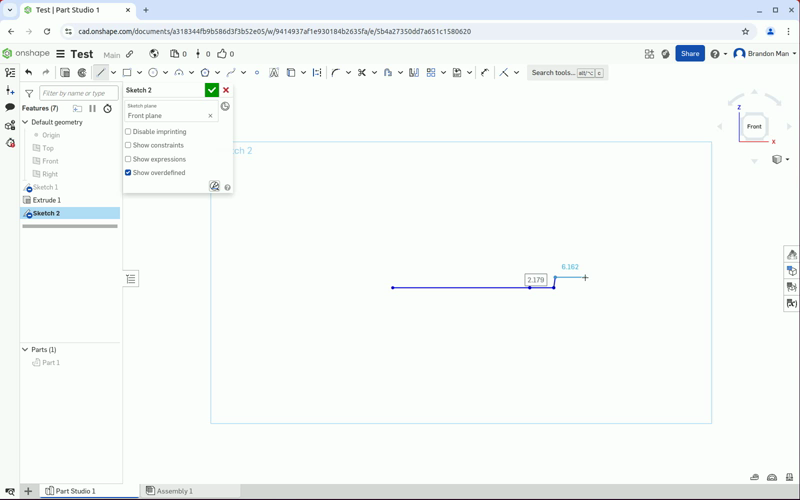
mouse_move(529, 277)
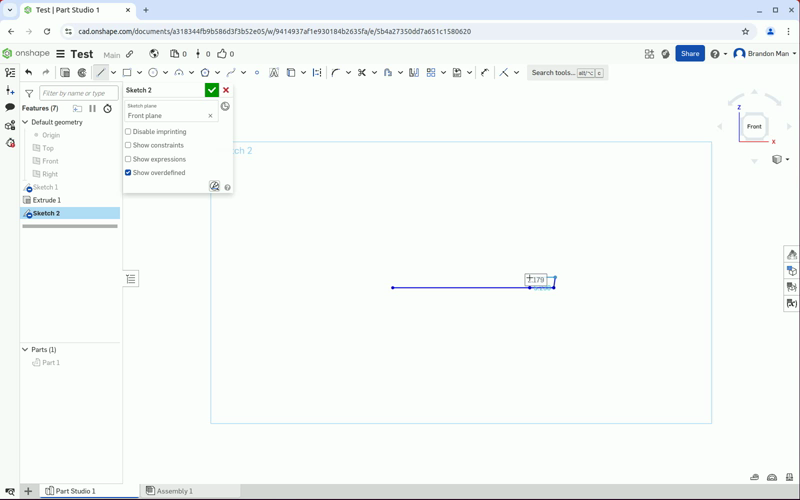
click(529, 277)
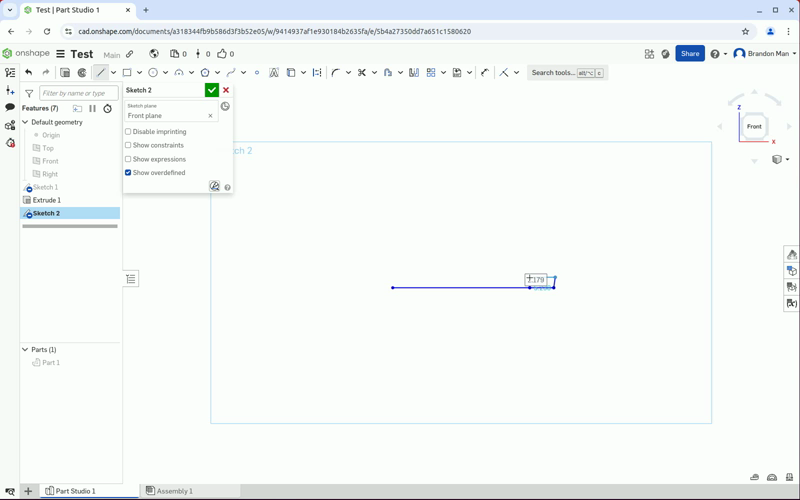
key_up(shift)
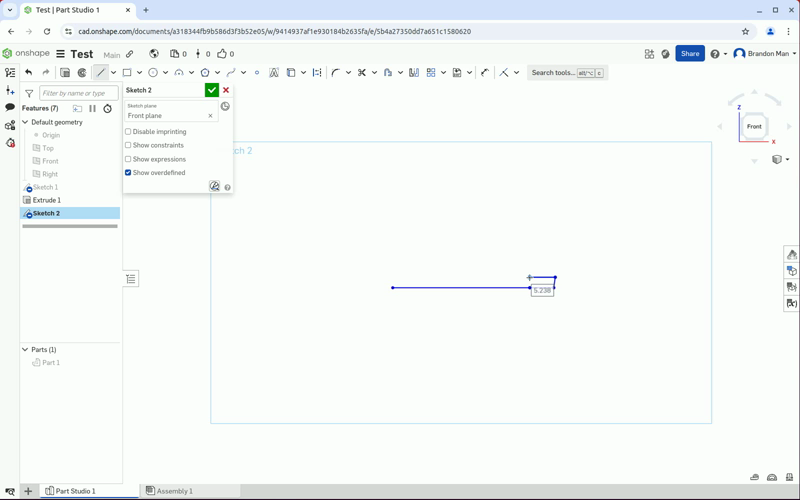
key_down(shift)
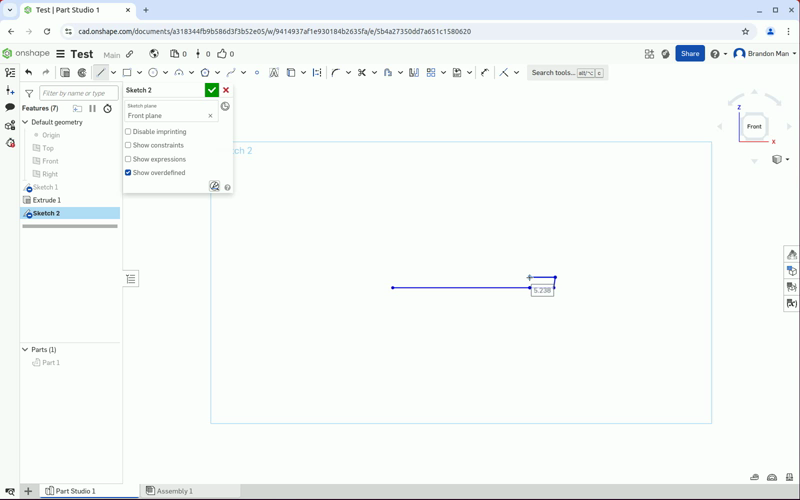
mouse_move(392, 277)
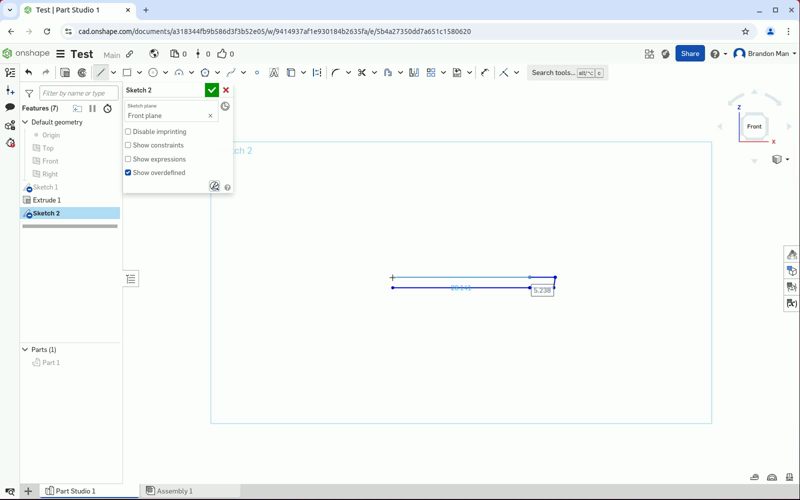
click(392, 277)
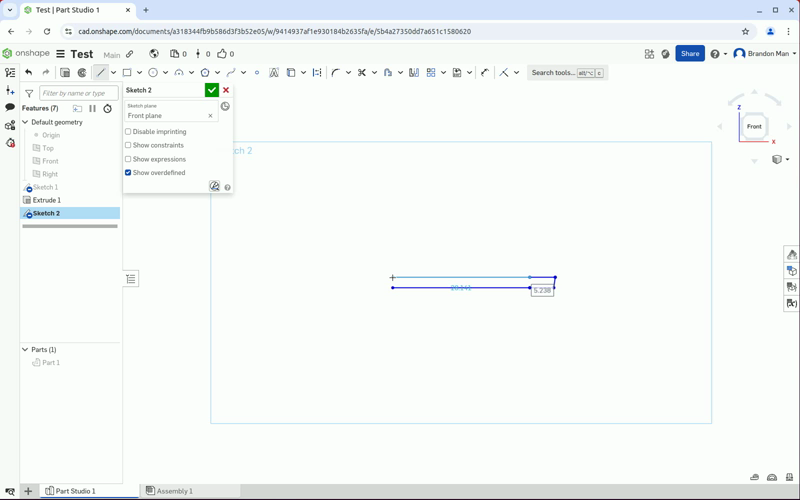
key_up(shift)
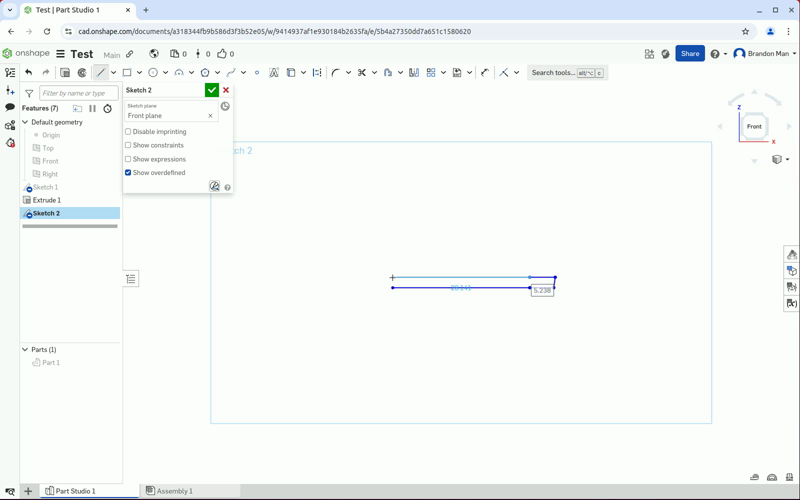
mouse_move(422, 277)
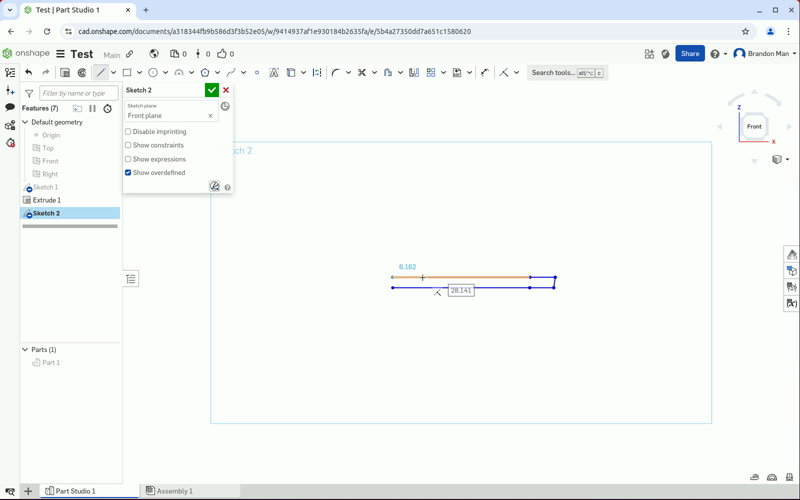
key_down(shift)
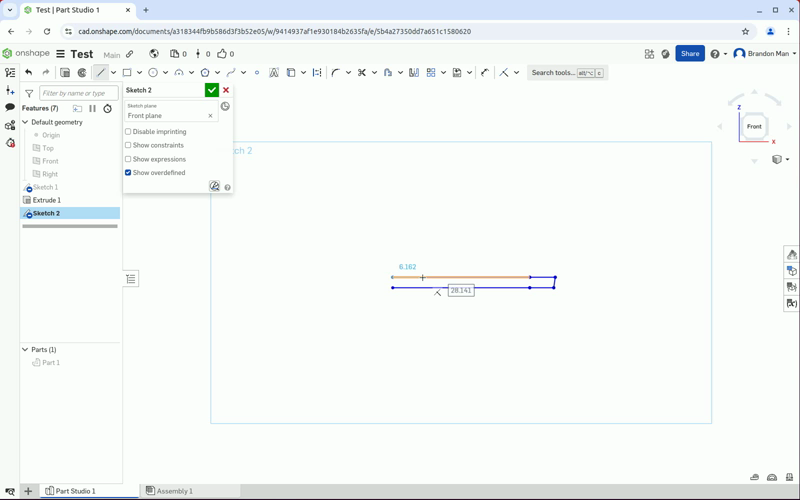
mouse_move(392, 287)
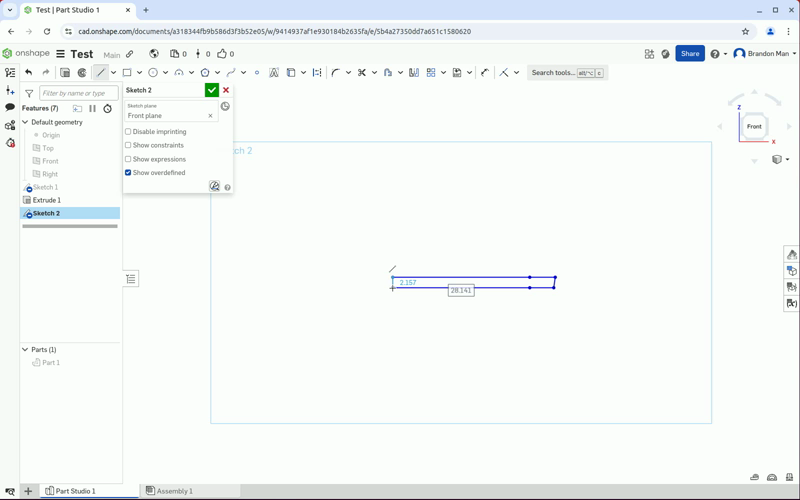
key_up(shift)
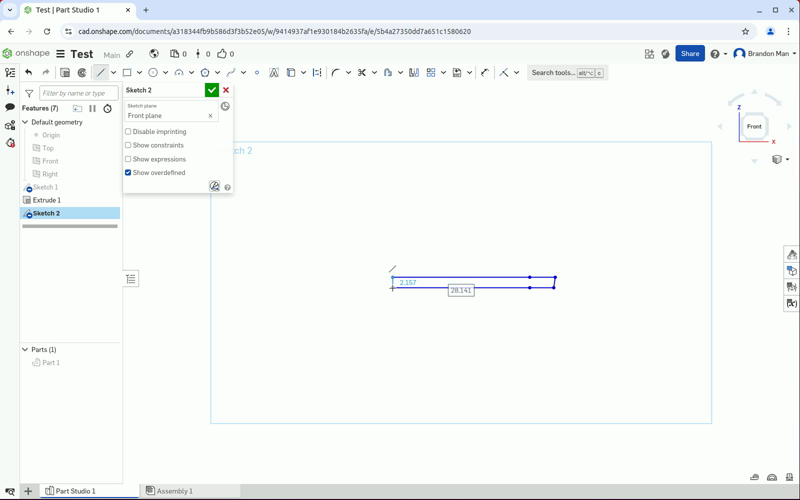
click(392, 287)
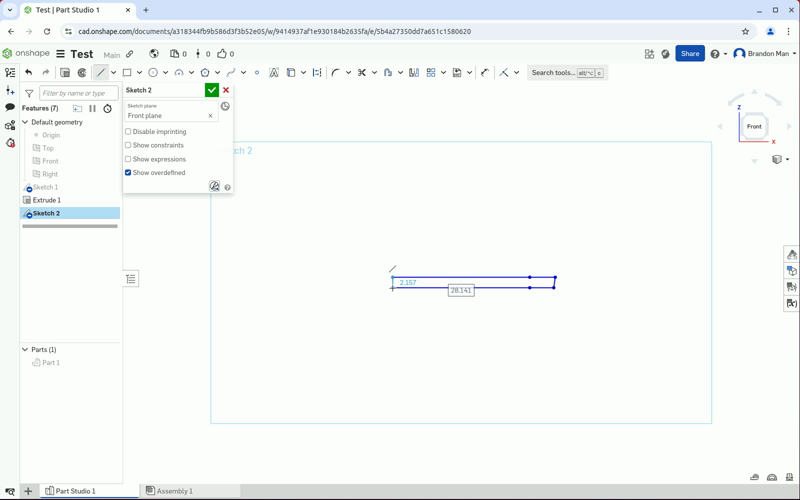
key(esc)
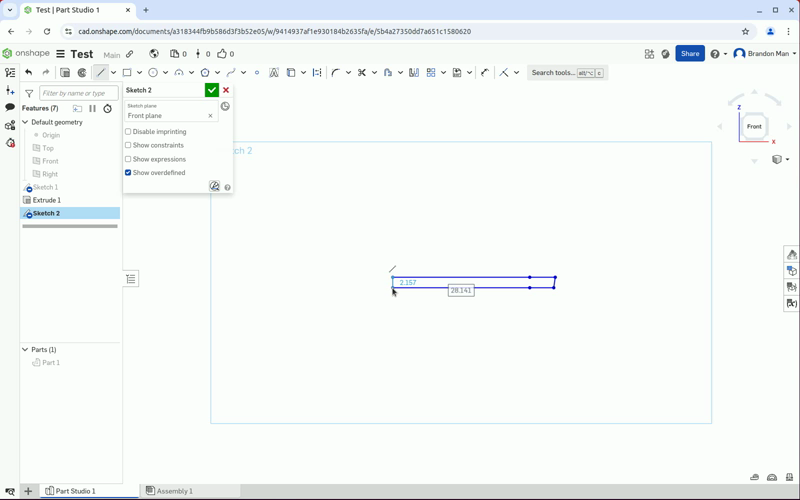
mouse_move(539, 279)
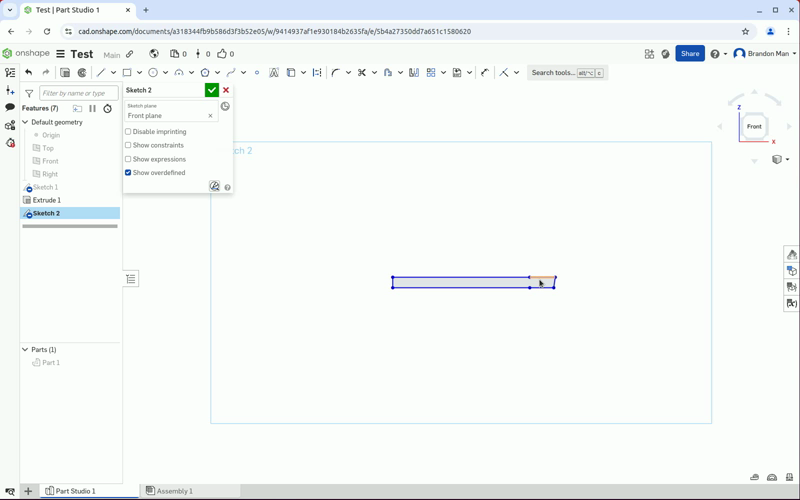
scroll(6)
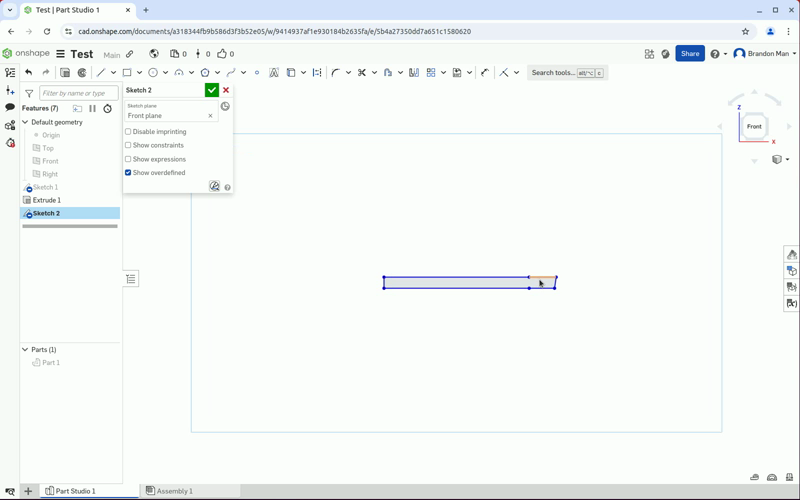
scroll(6)
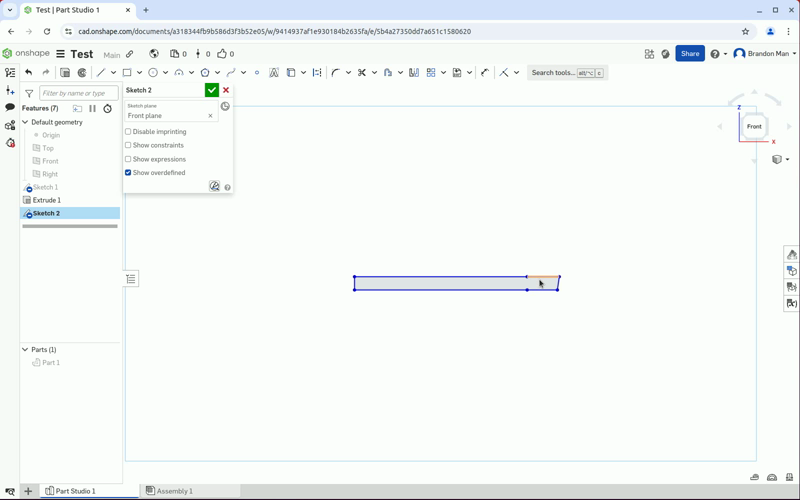
scroll(6)
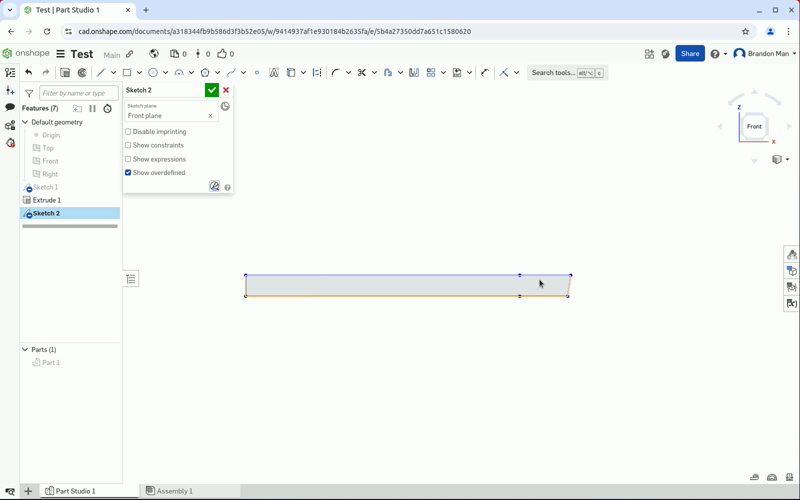
scroll(6)
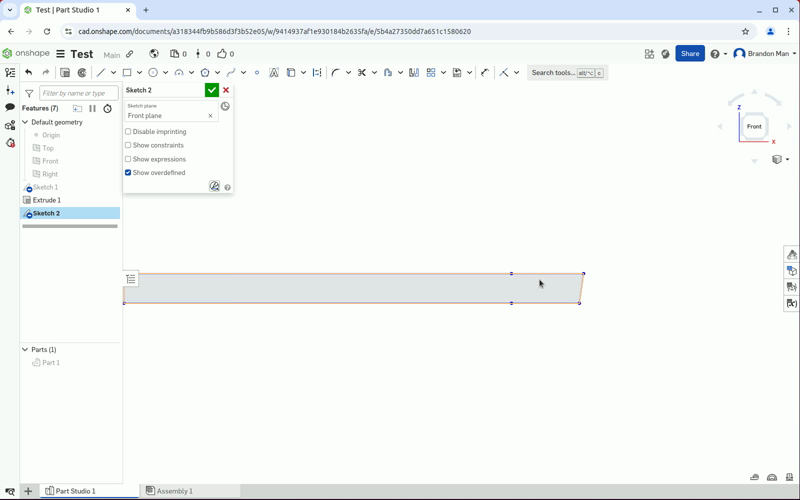
scroll(6)
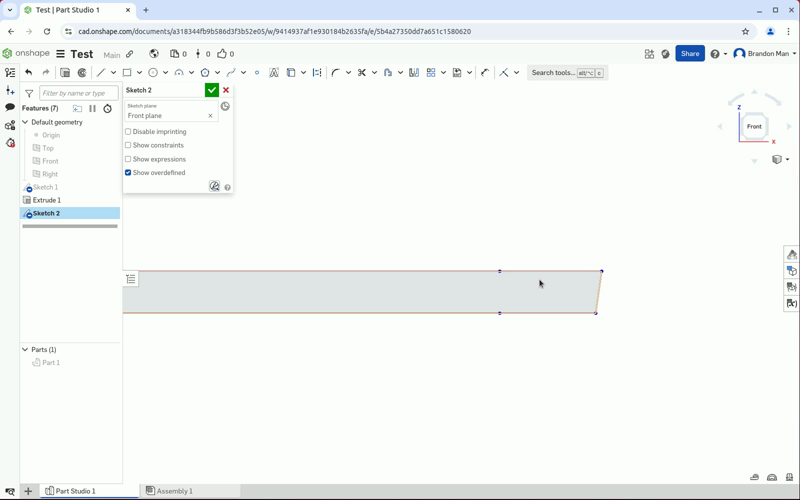
scroll(6)
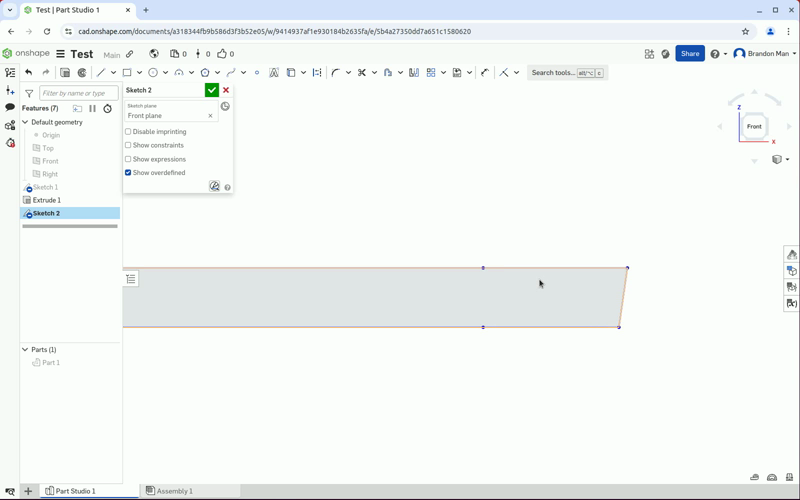
scroll(6)
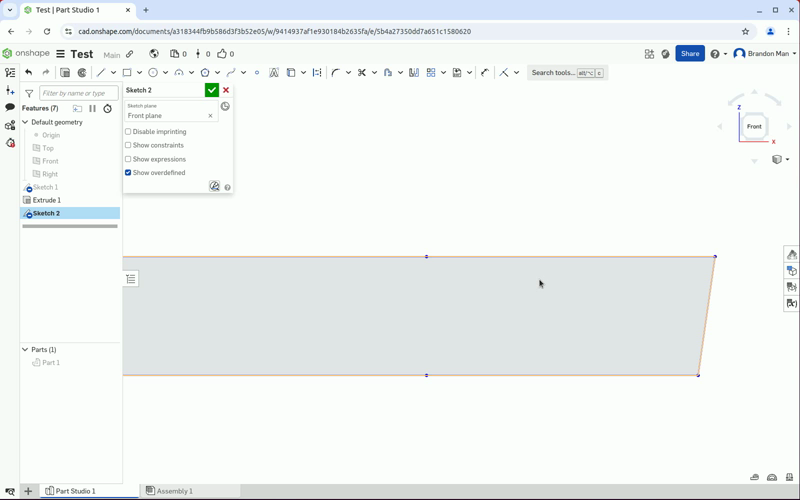
click(539, 279)
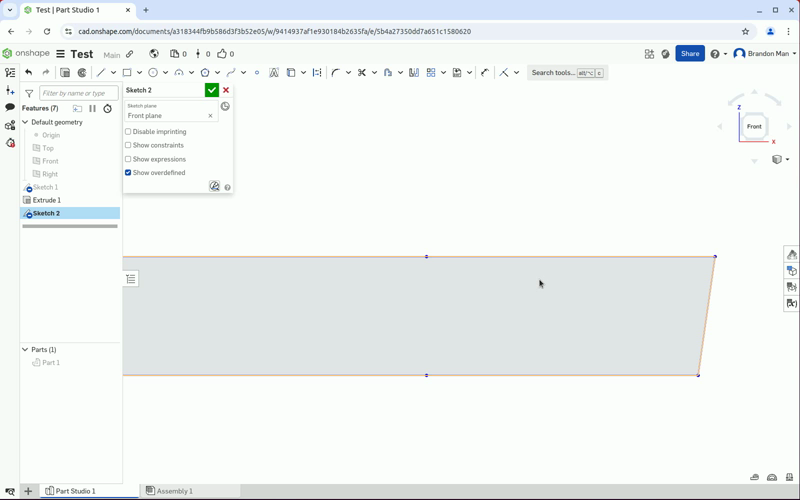
scroll(-6)
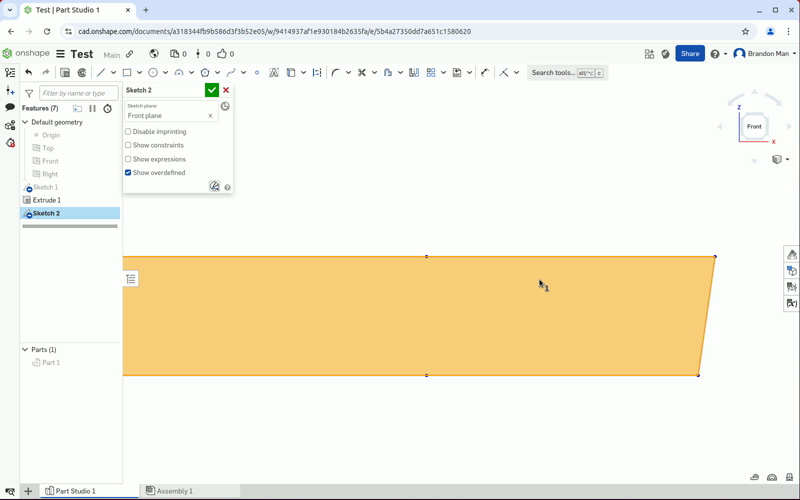
scroll(-6)
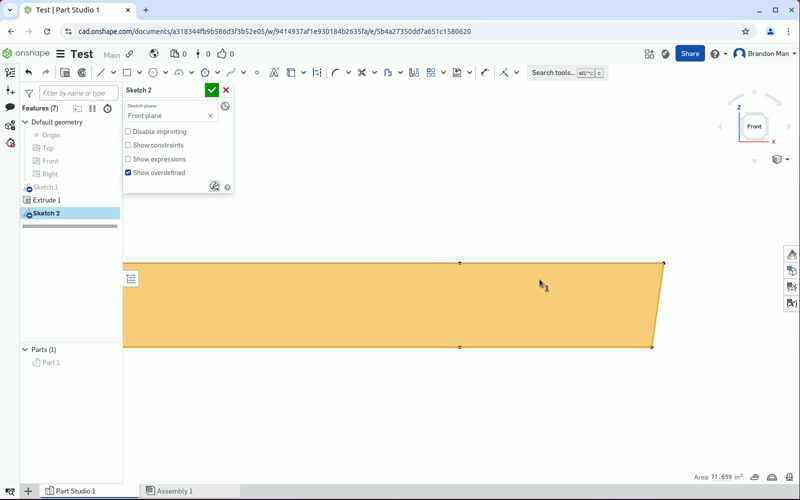
scroll(-6)
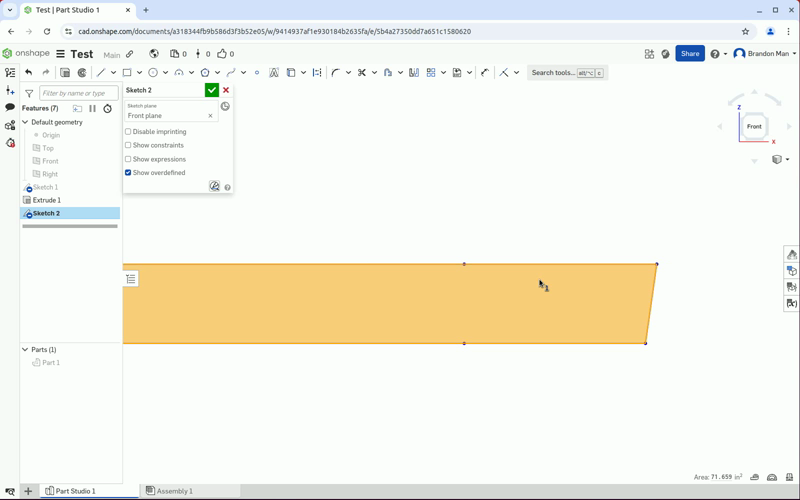
scroll(-6)
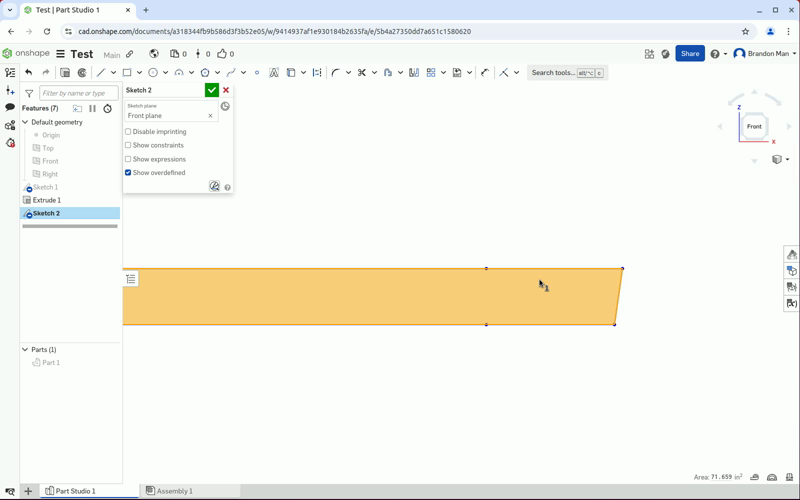
scroll(-6)
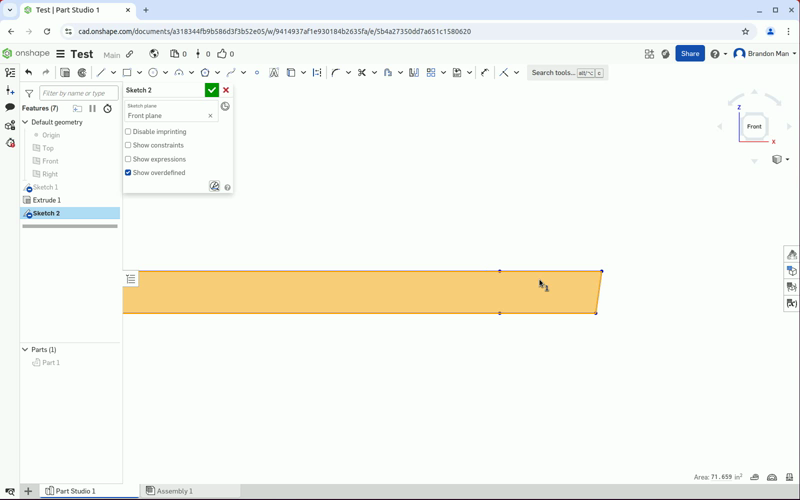
scroll(-6)
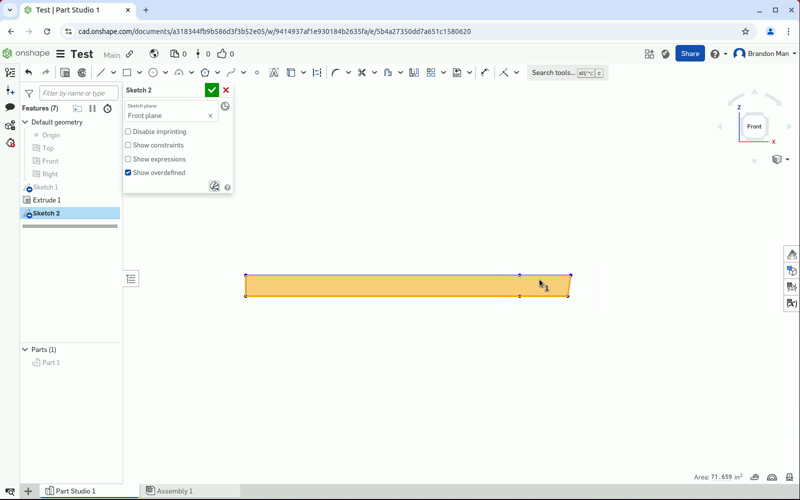
scroll(-6)
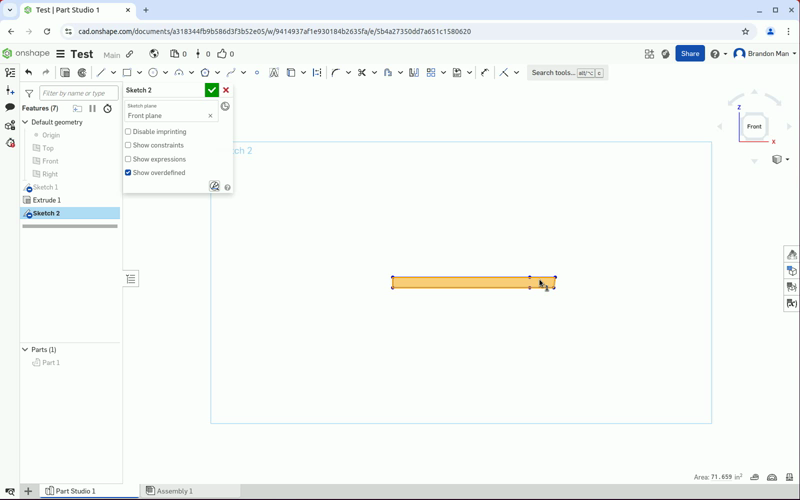
mouse_move(73, 352)
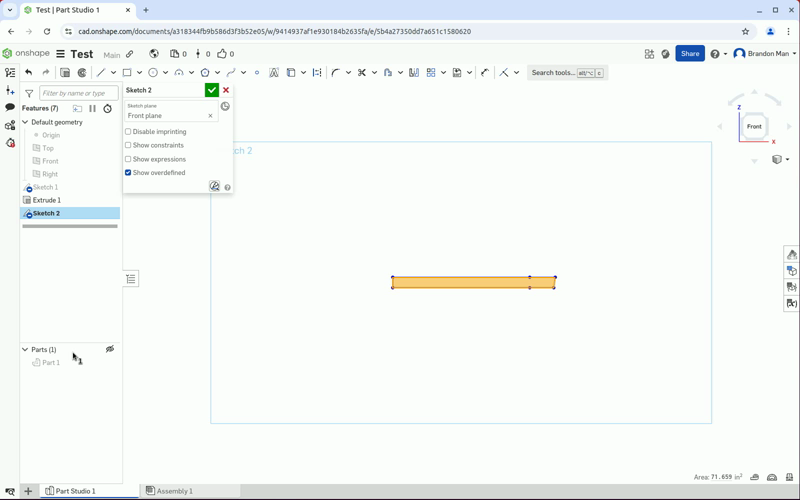
key(shift+y)
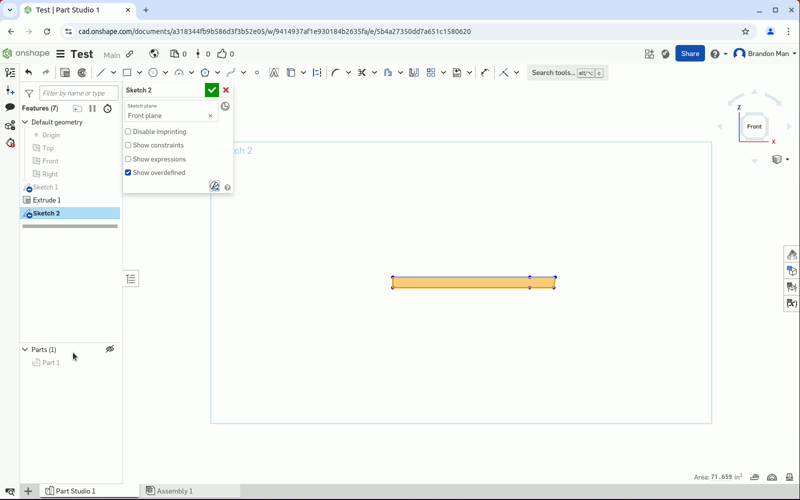
key(shift+e)
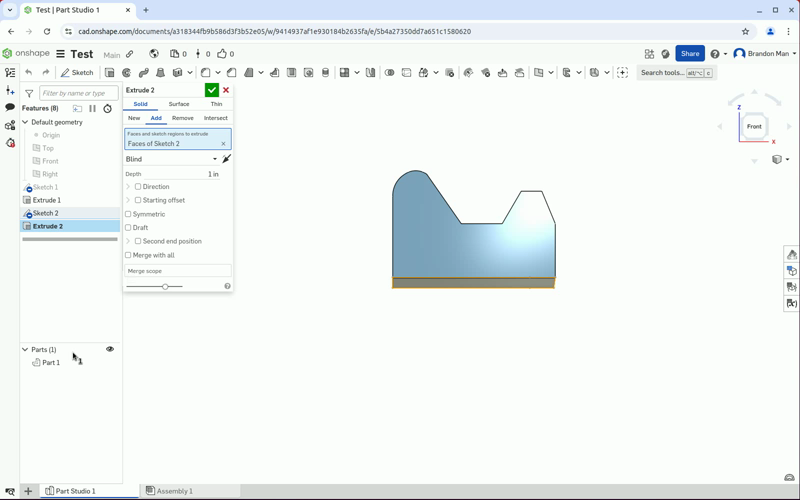
mouse_move(143, 106)
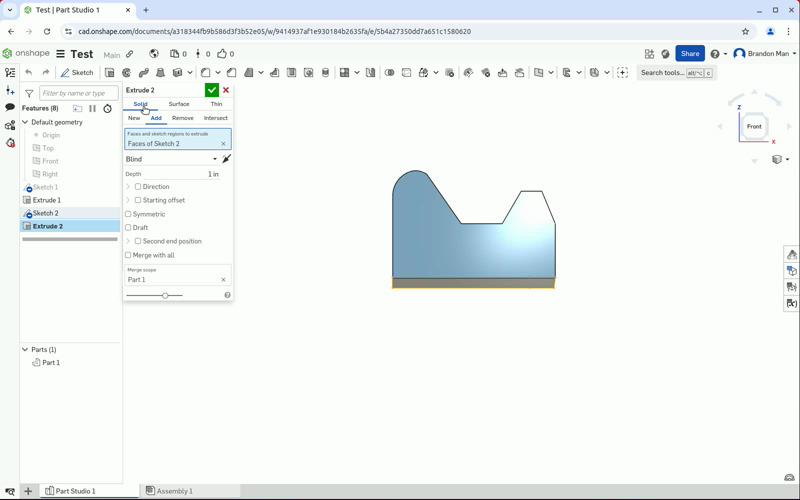
click(143, 106)
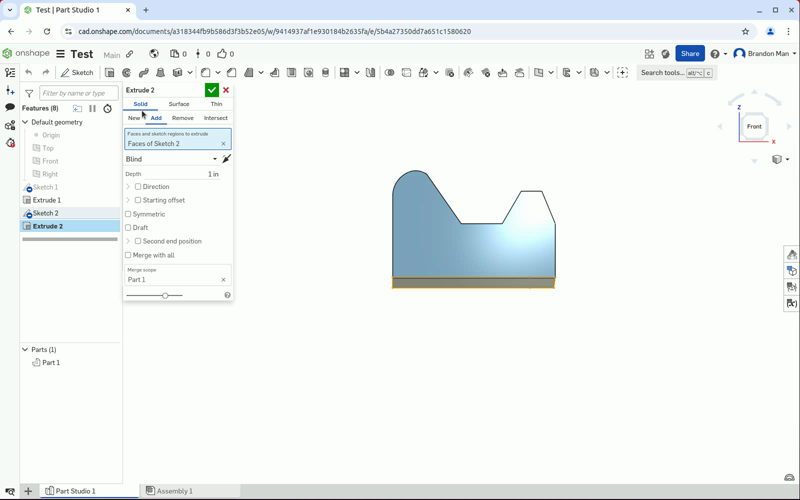
mouse_move(137, 120)
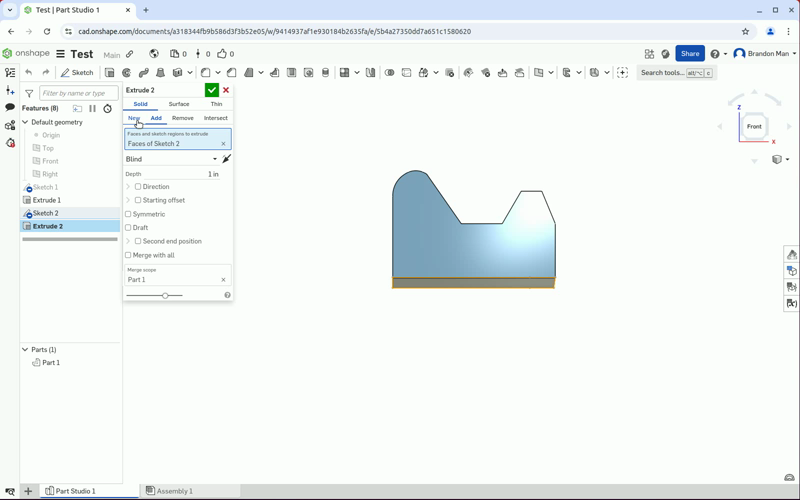
click(137, 120)
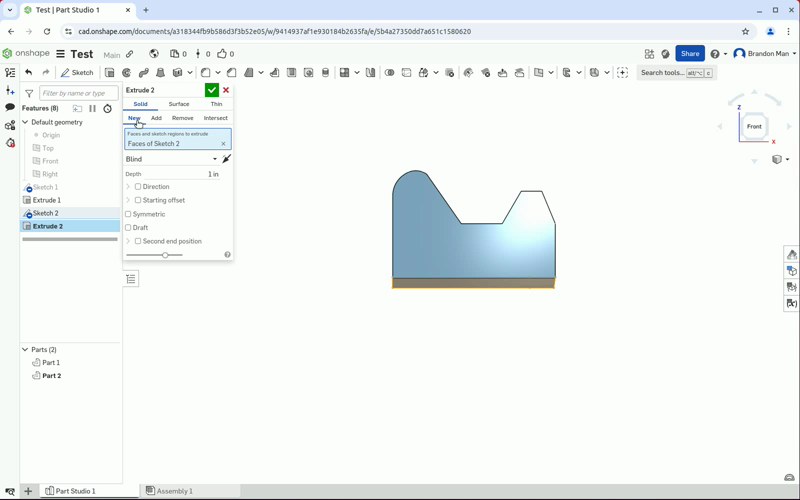
key(tab, 4)
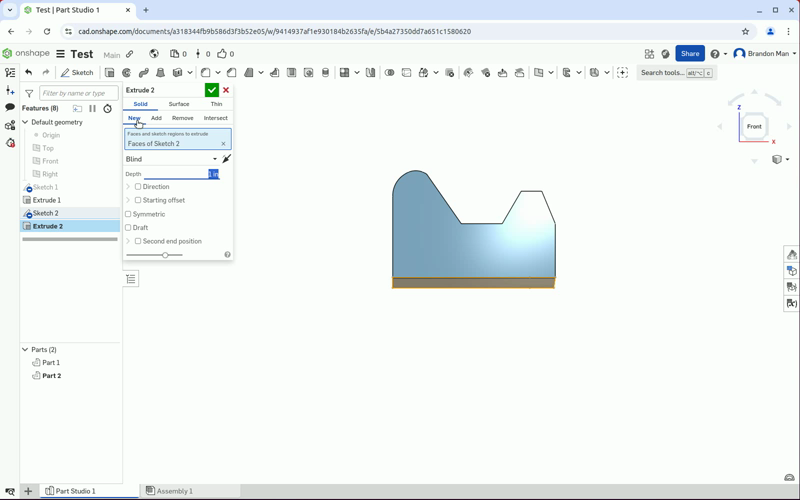
text(10.11)
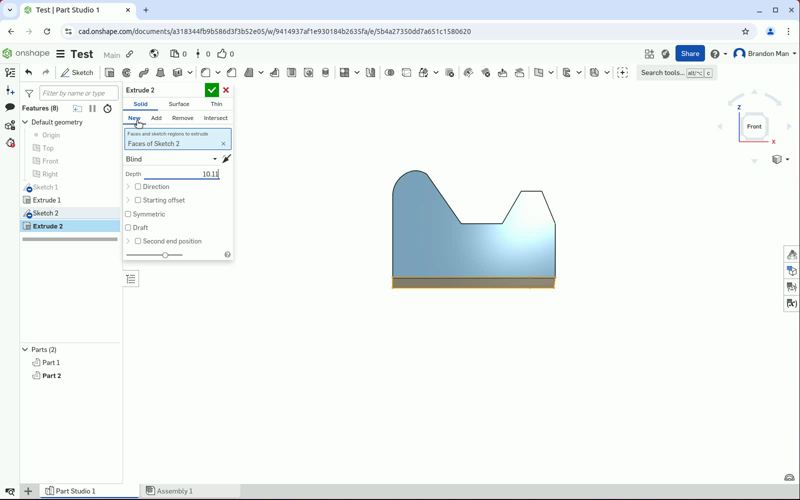
key(enter)
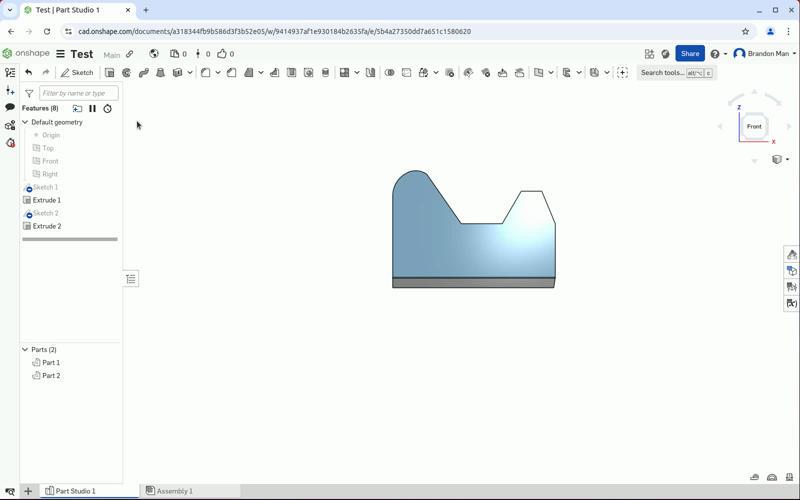
key(shift+h)
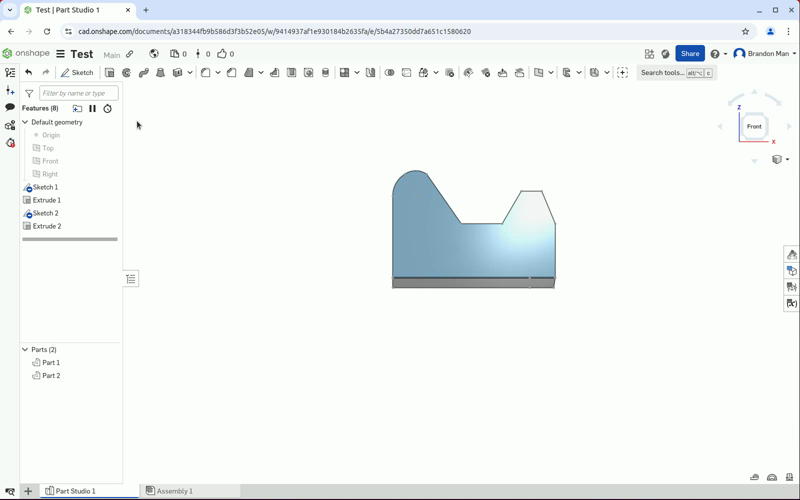
key(shift+h)
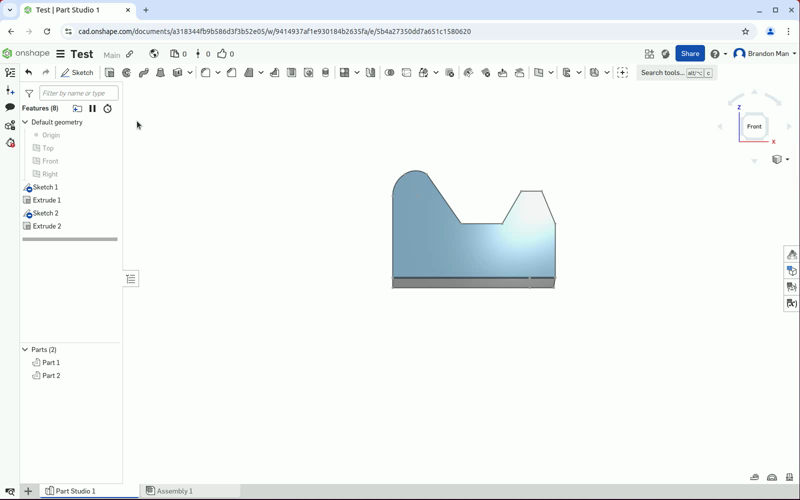
key(shift+7)
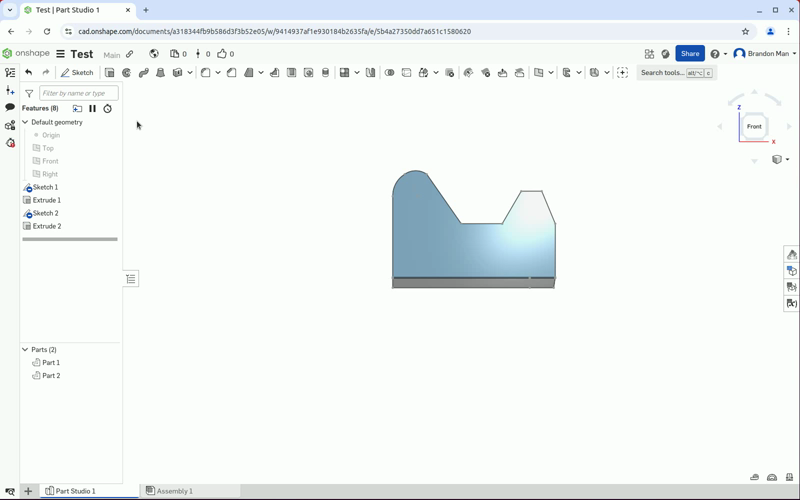
key(left, 2)
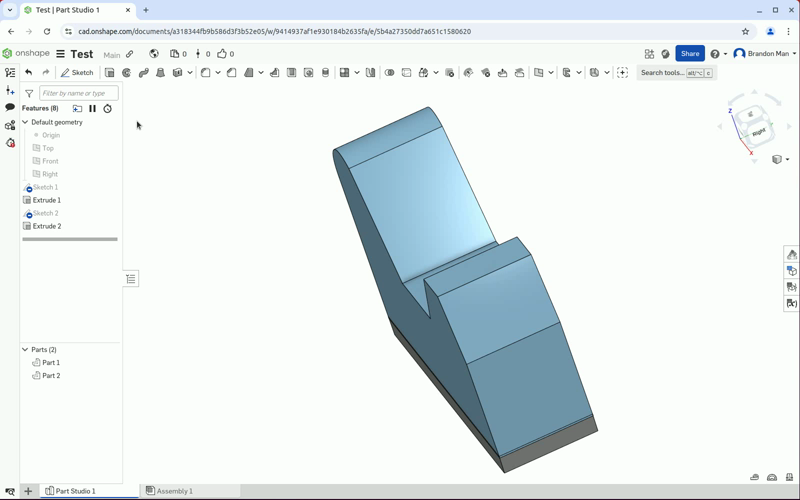
key(down, 2)
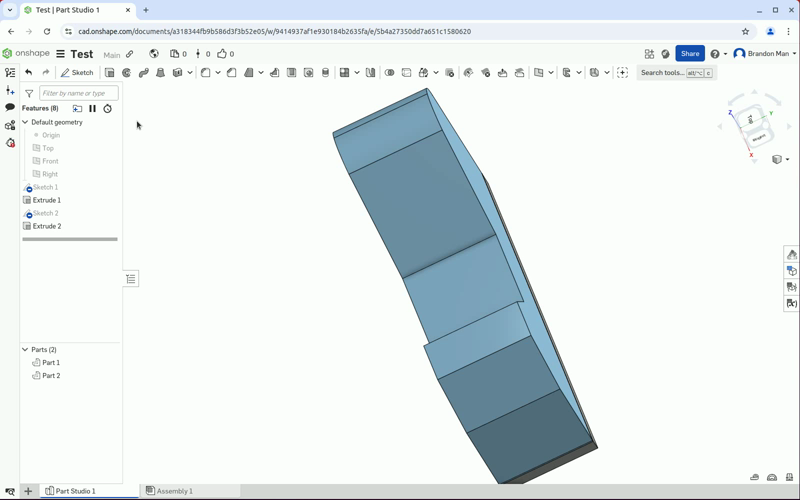
key(up, 2)
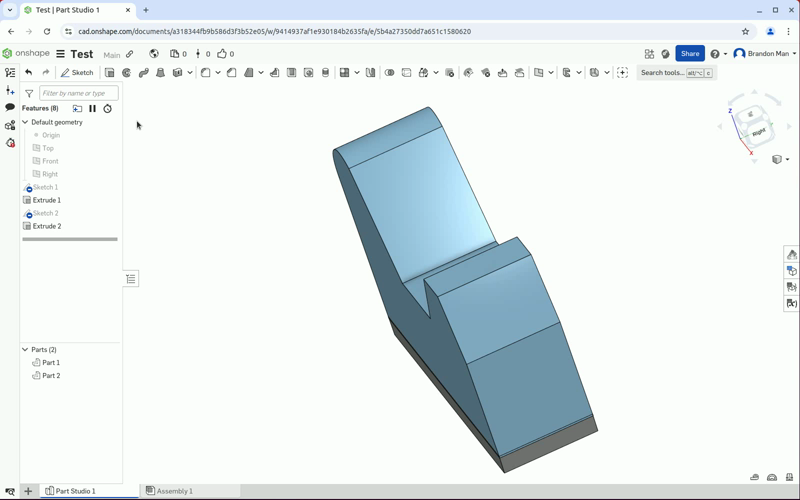
key(right, 2)
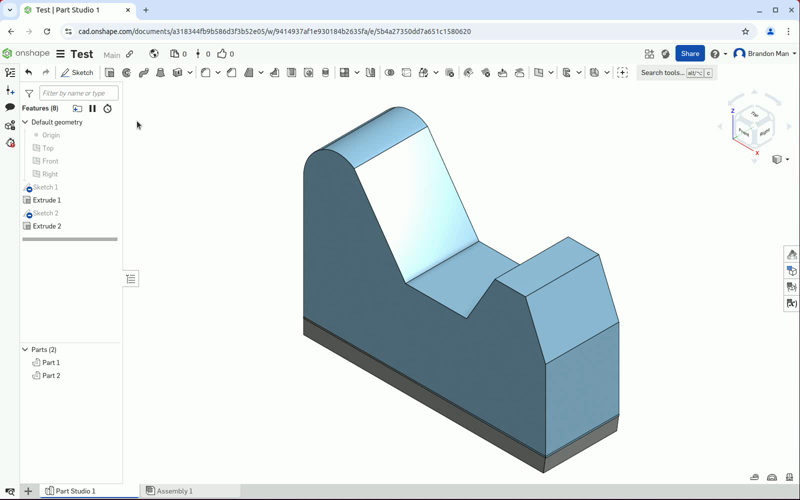
mouse_move(73, 189)
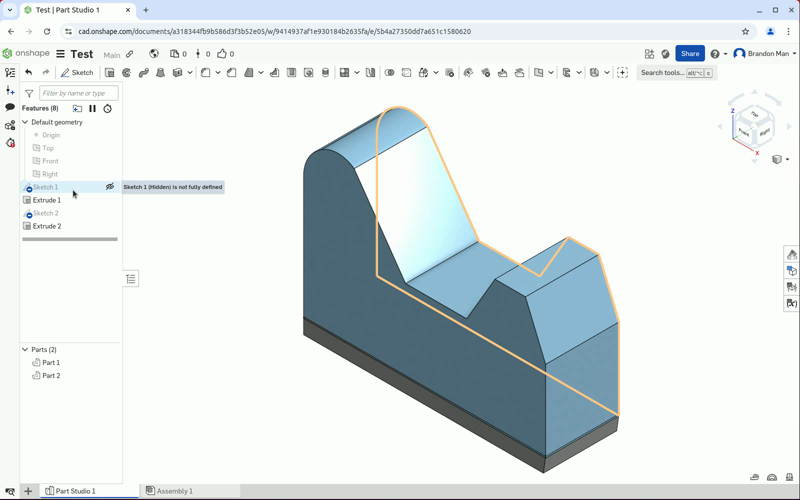
click(73, 189)